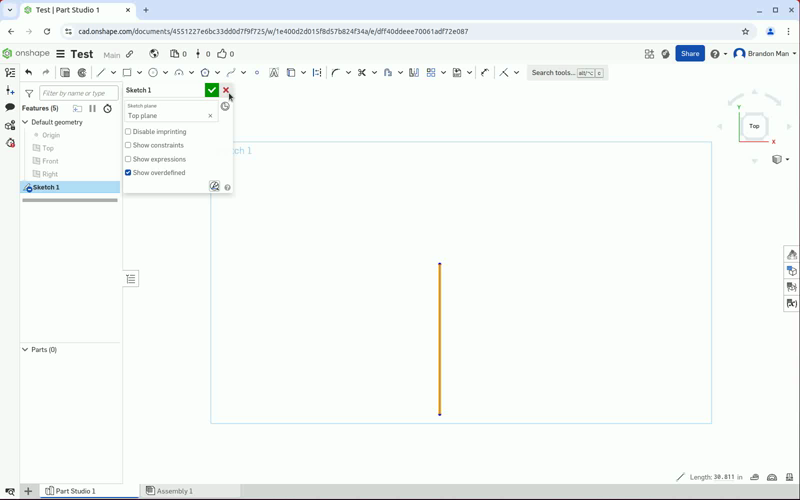
key(shift+h)
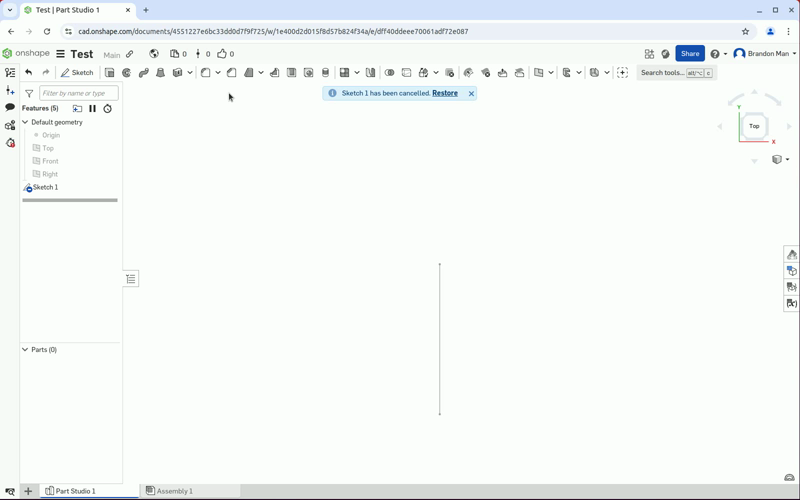
mouse_move(73, 352)
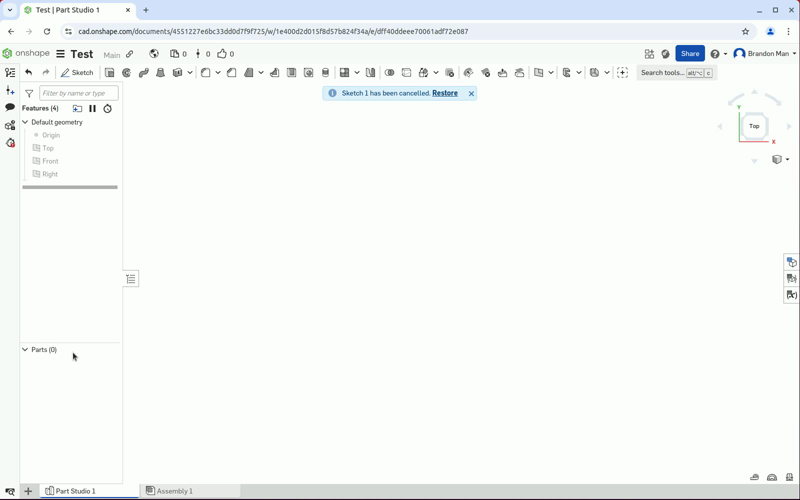
key(y)
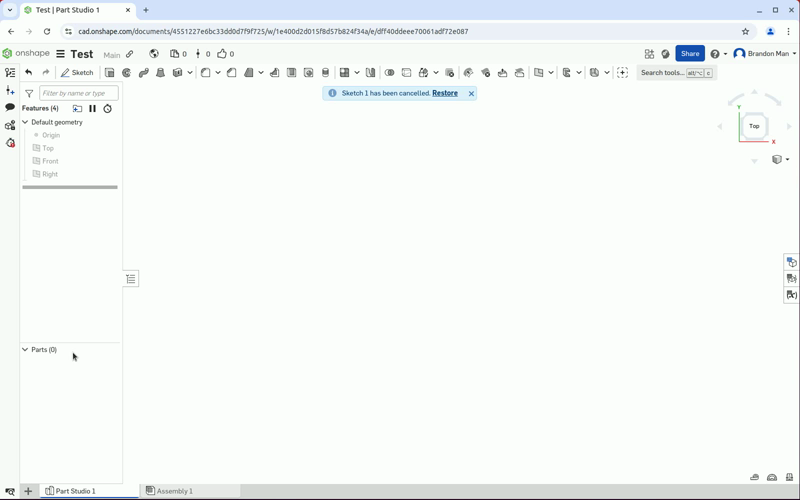
key(shift+p)
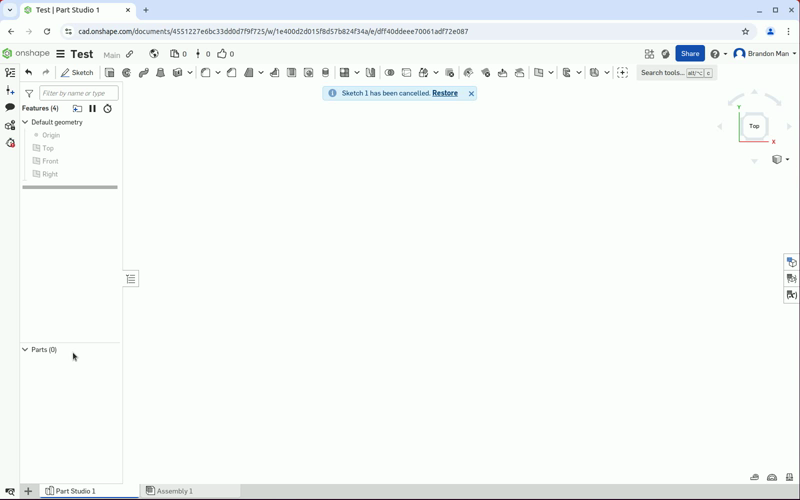
key(space)
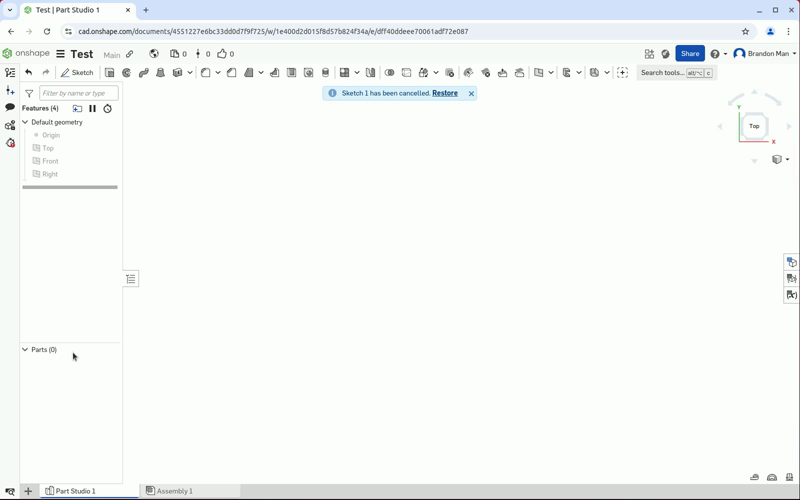
key_down(shift)
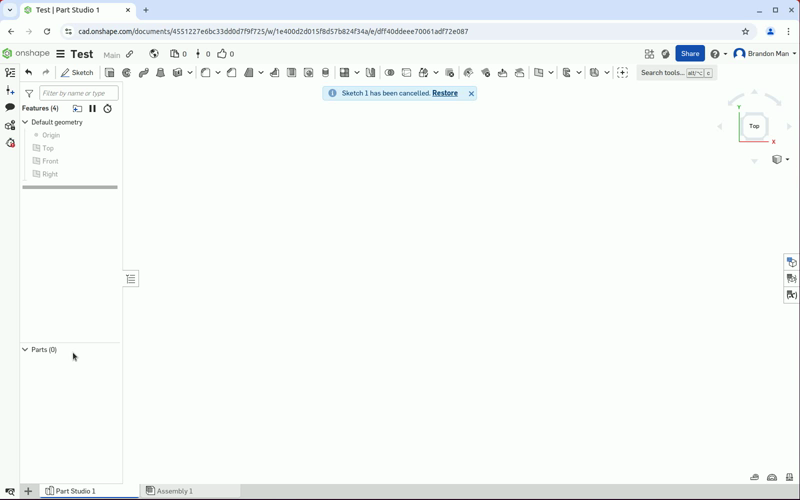
key(up)
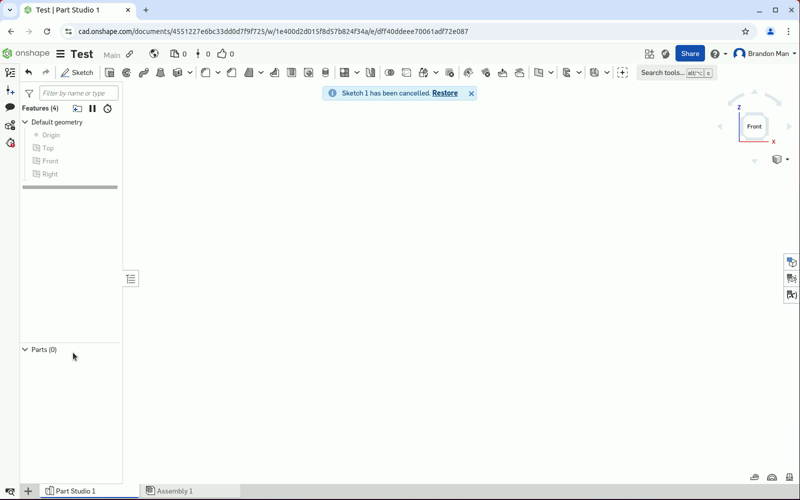
key_up(shift)
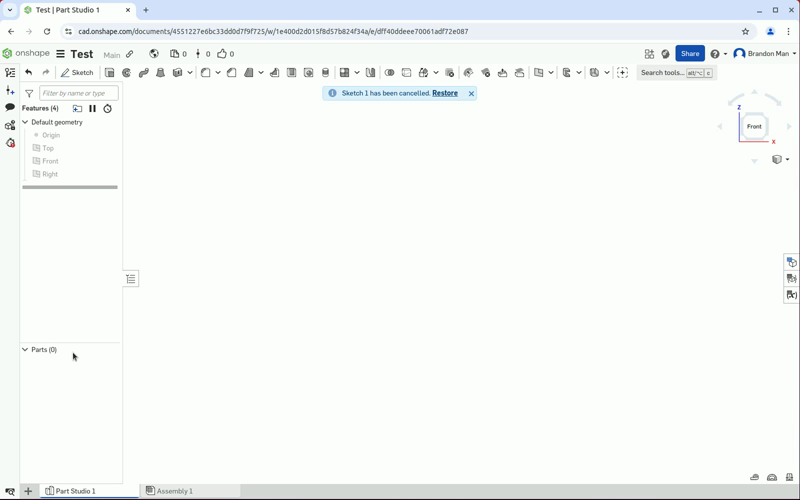
mouse_move(73, 352)
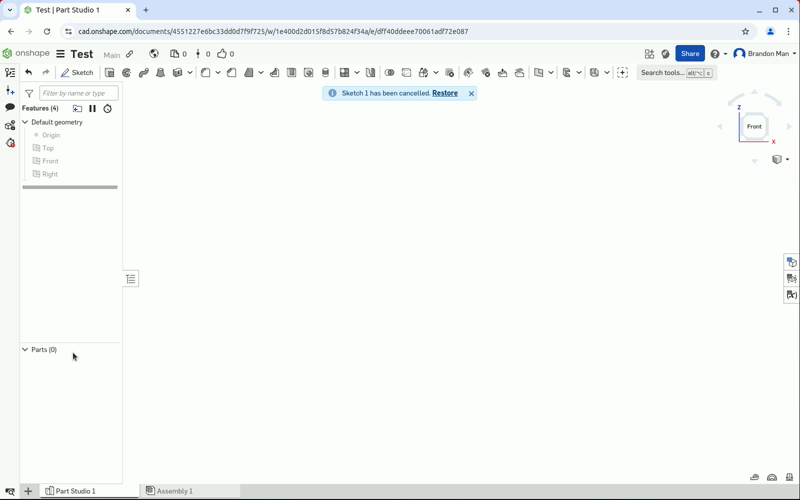
key(shift+y)
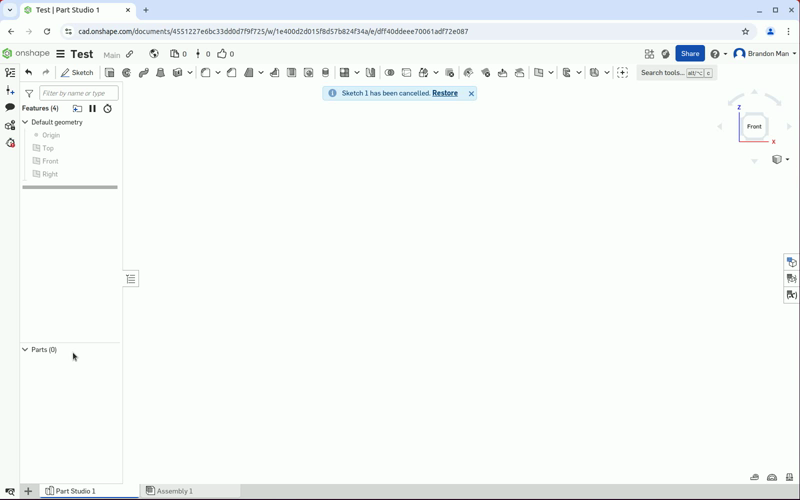
key(shift+s)
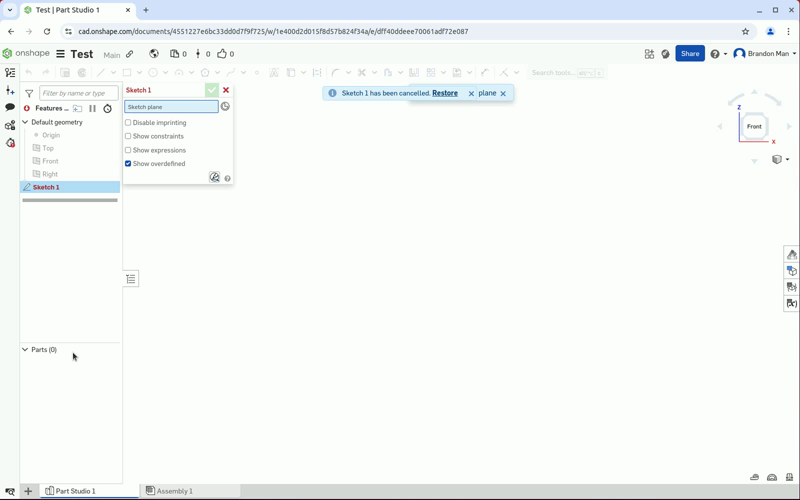
mouse_move(73, 163)
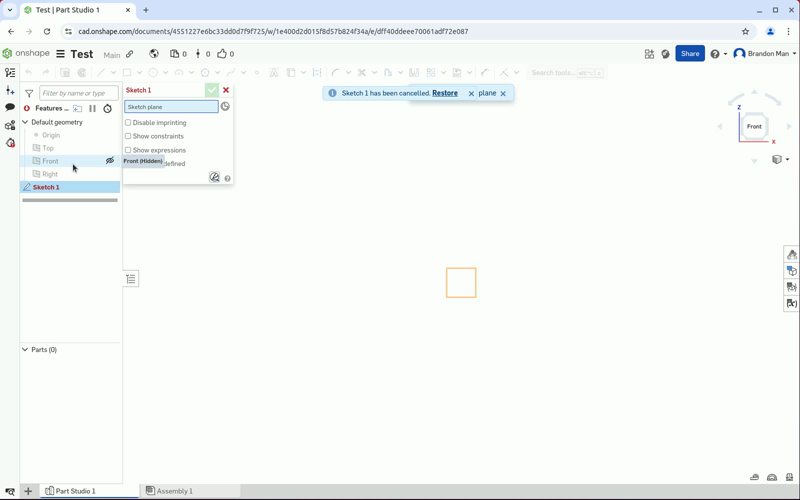
click(73, 163)
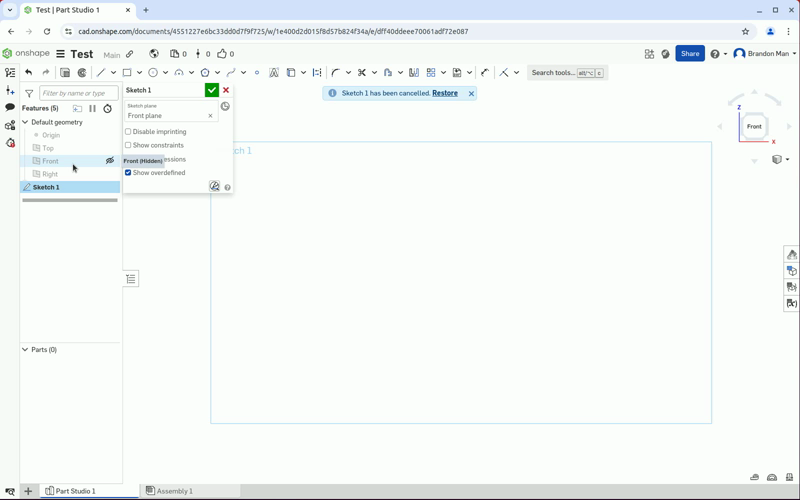
mouse_move(73, 352)
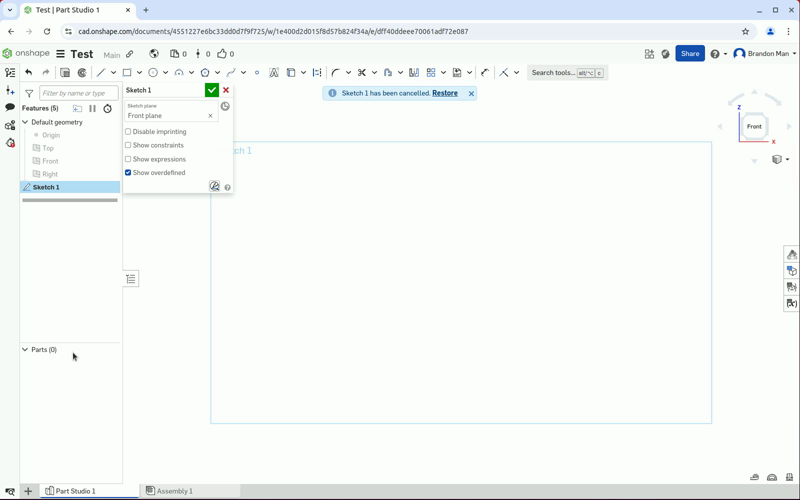
key(y)
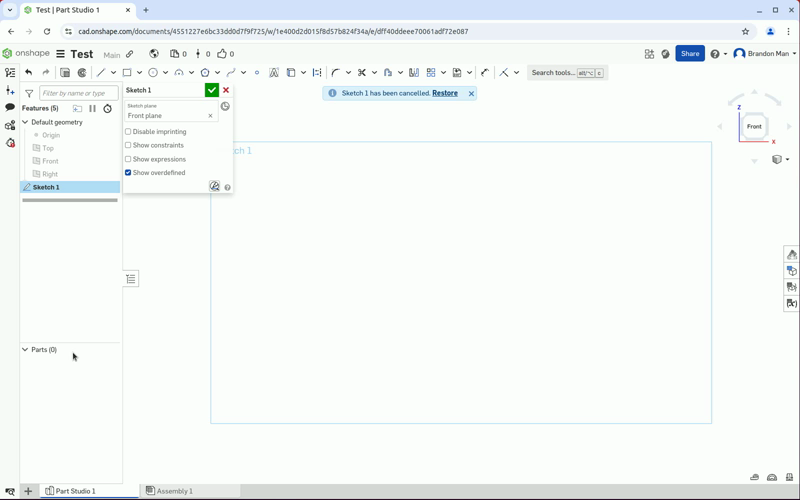
key(l)
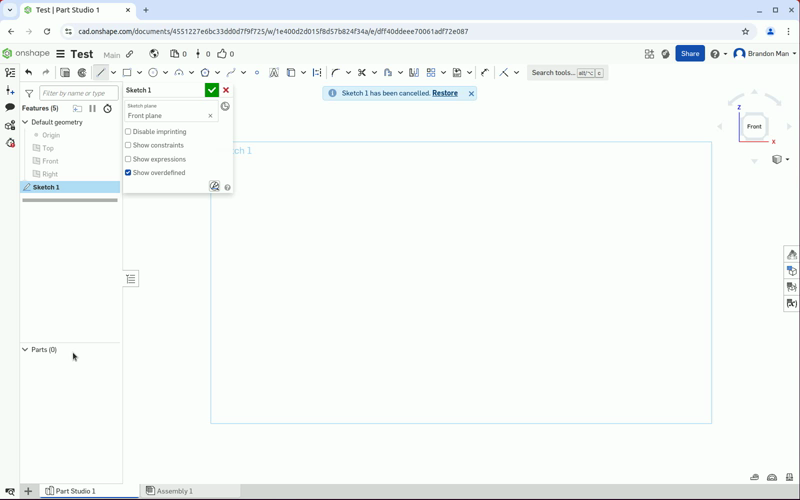
key_down(shift)
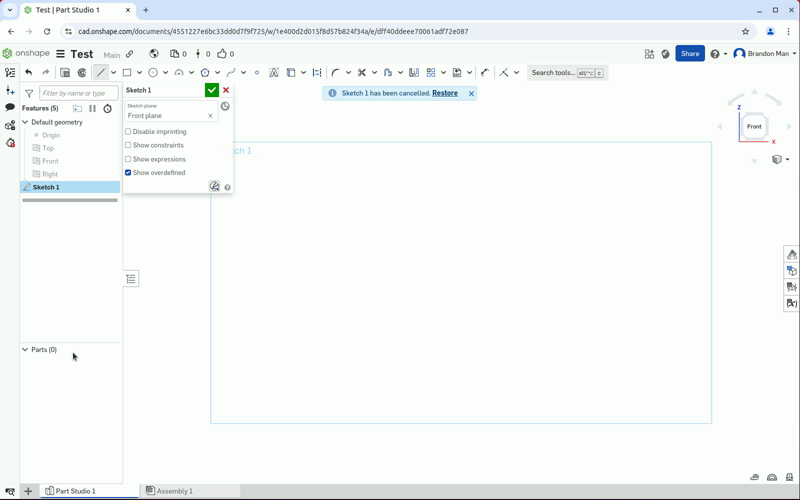
mouse_move(460, 282)
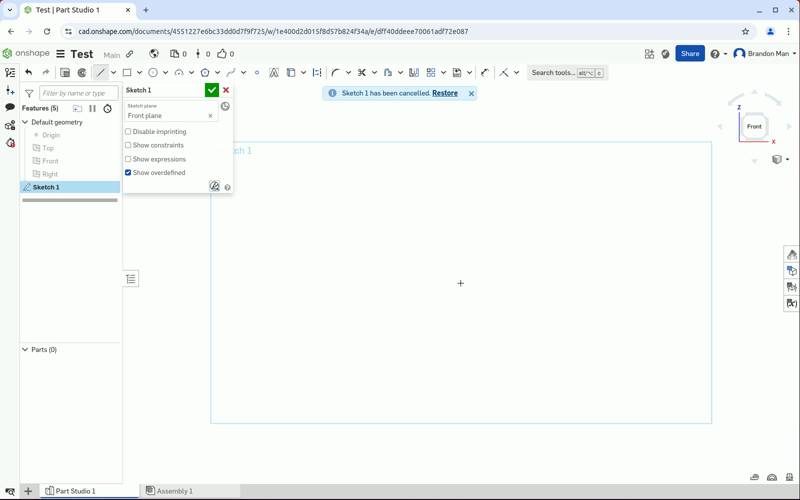
click(460, 282)
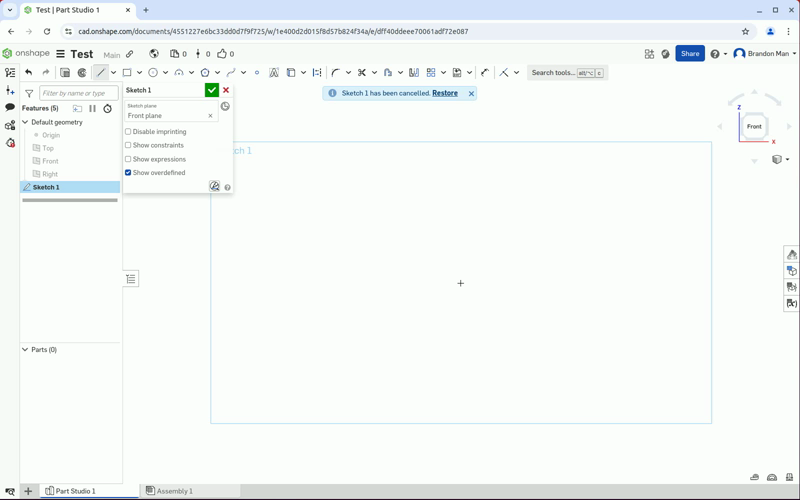
key_up(shift)
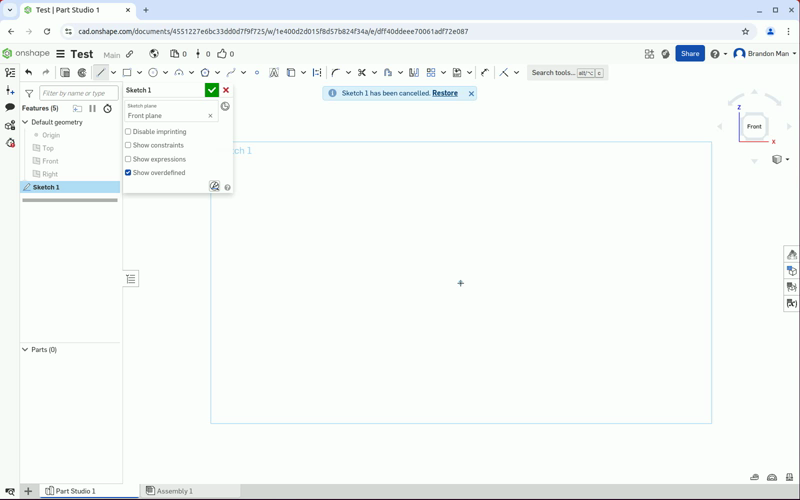
key_down(shift)
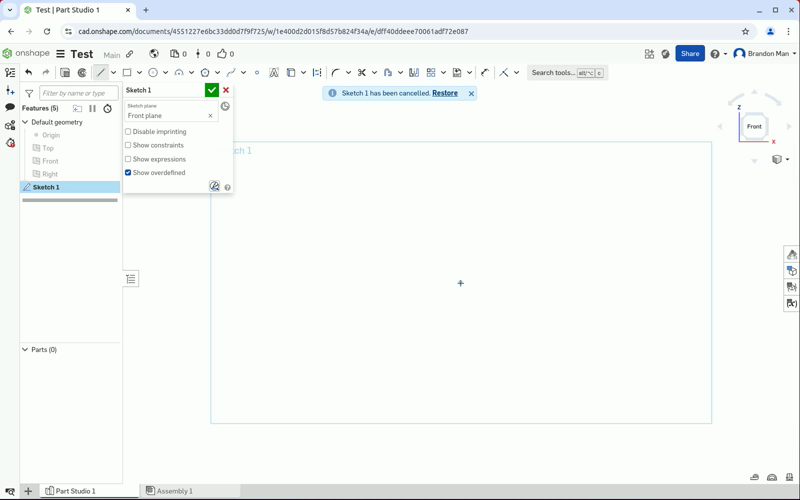
mouse_move(573, 282)
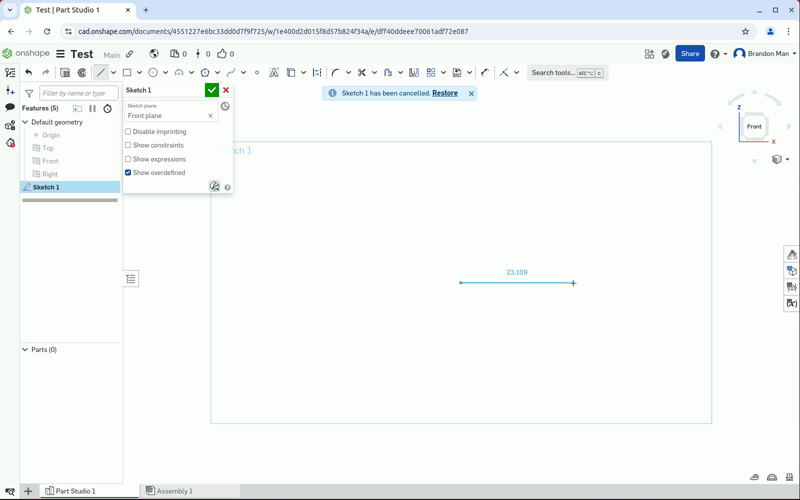
click(573, 282)
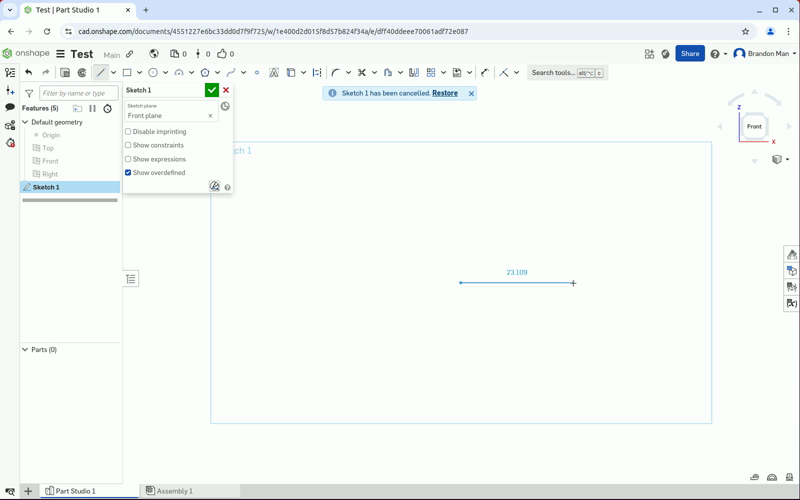
key_up(shift)
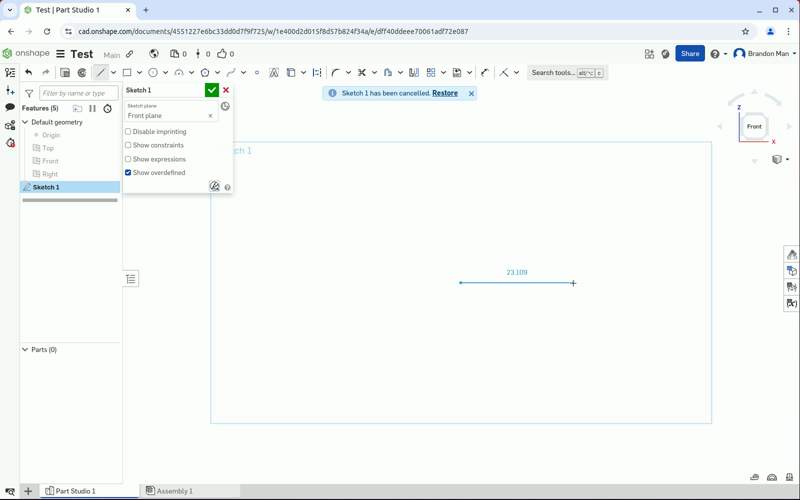
key_down(shift)
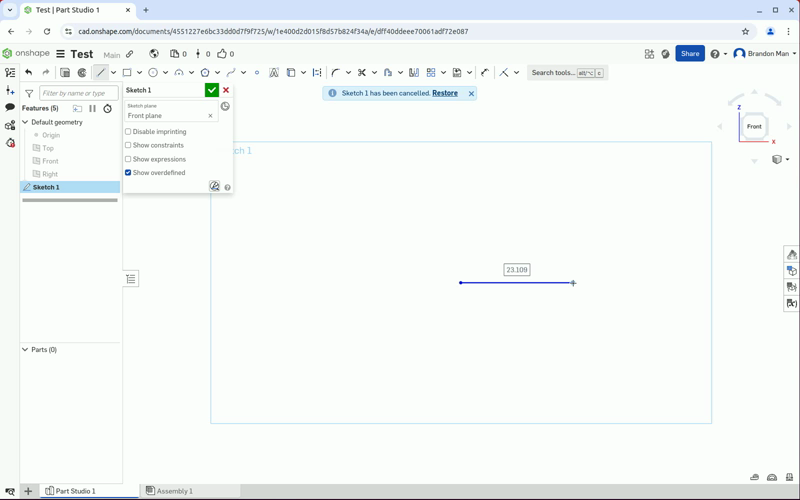
mouse_move(517, 208)
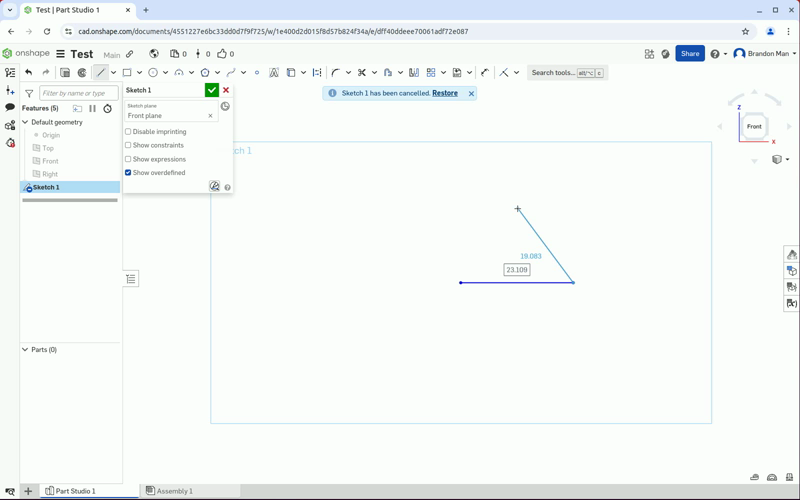
click(517, 208)
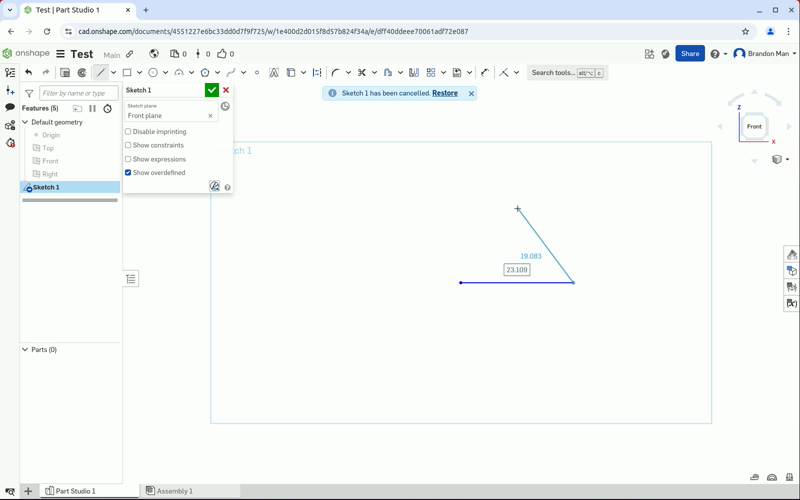
key_up(shift)
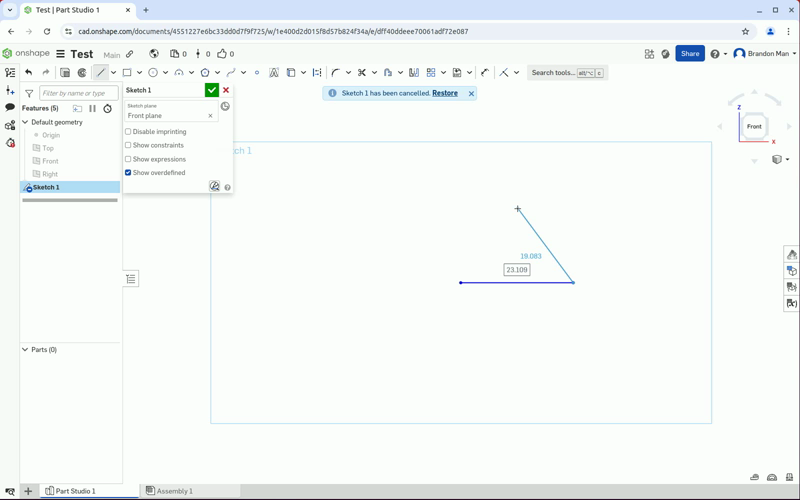
key_down(shift)
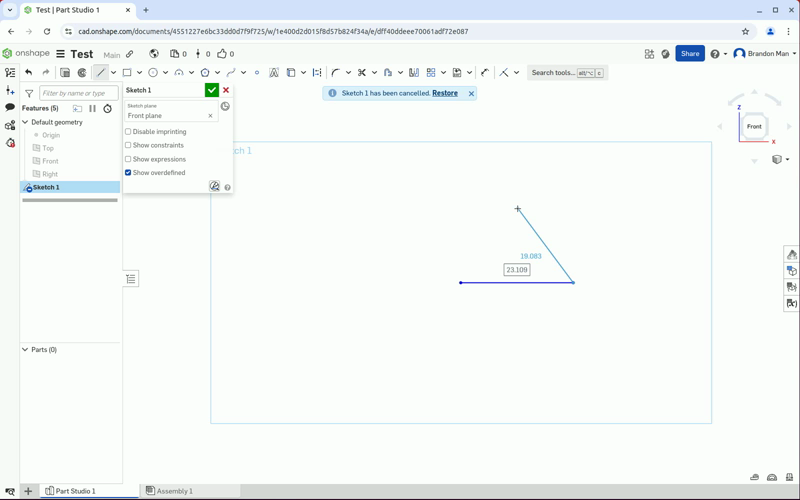
mouse_move(547, 208)
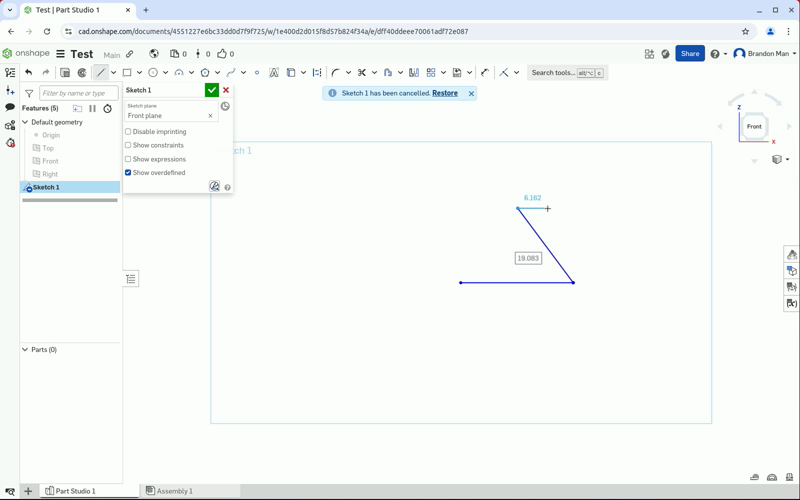
mouse_move(460, 208)
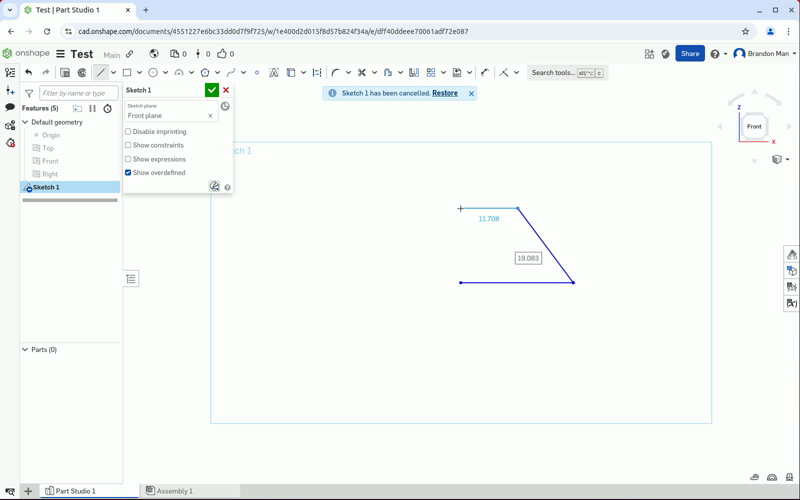
click(460, 208)
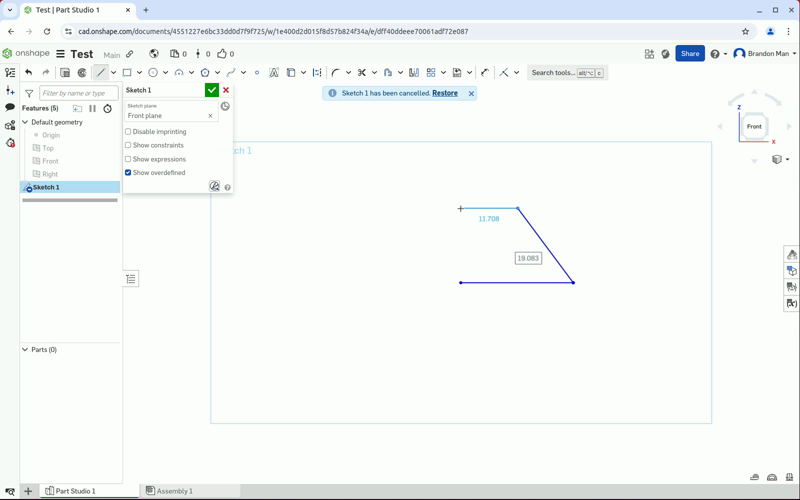
key_up(shift)
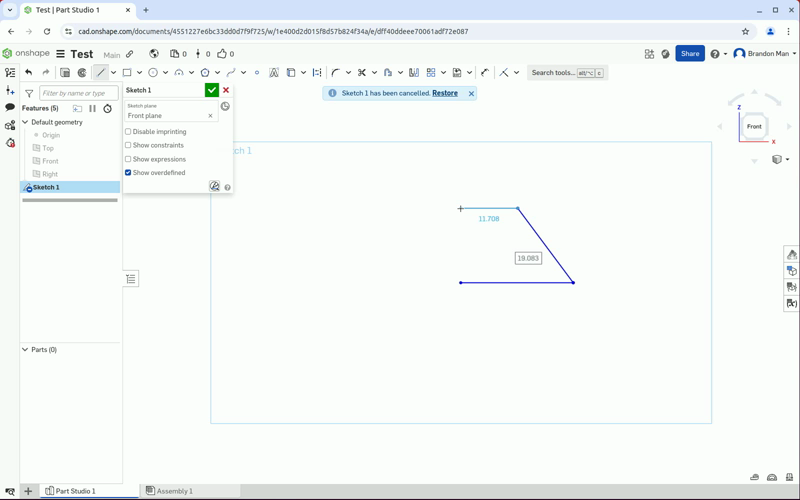
key_down(shift)
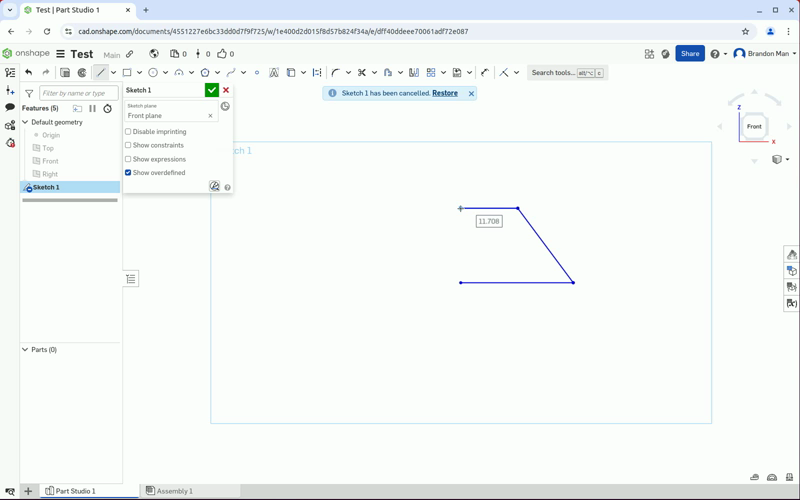
mouse_move(460, 282)
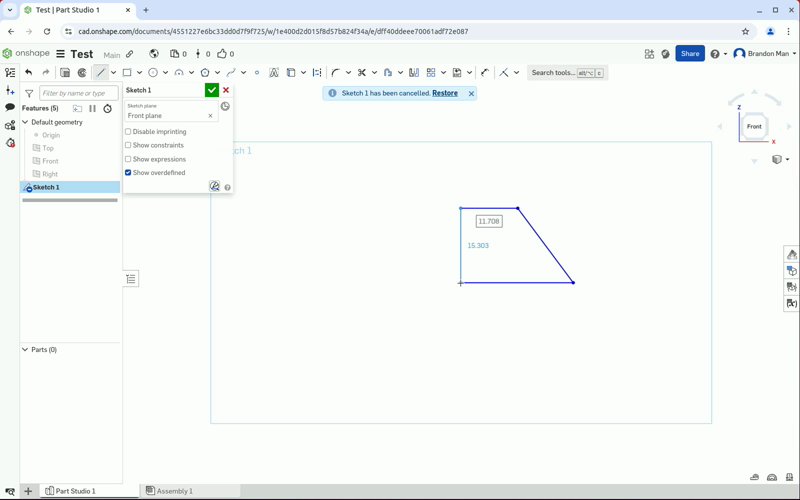
key_up(shift)
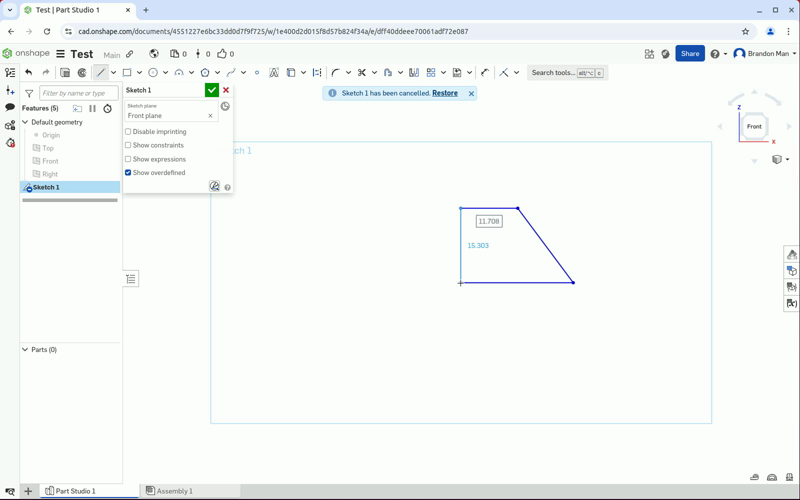
click(460, 282)
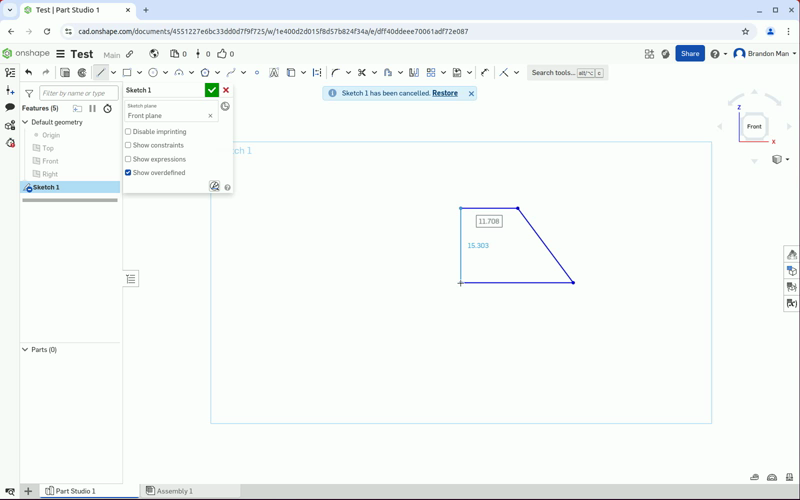
key(esc)
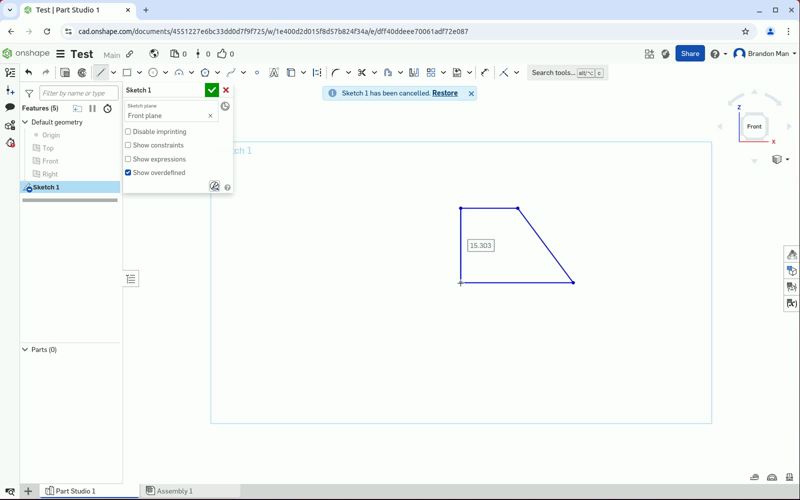
mouse_move(470, 251)
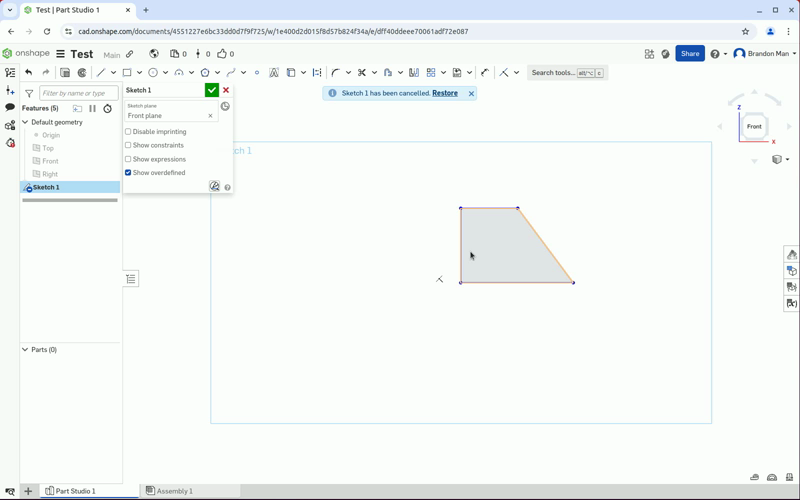
click(470, 251)
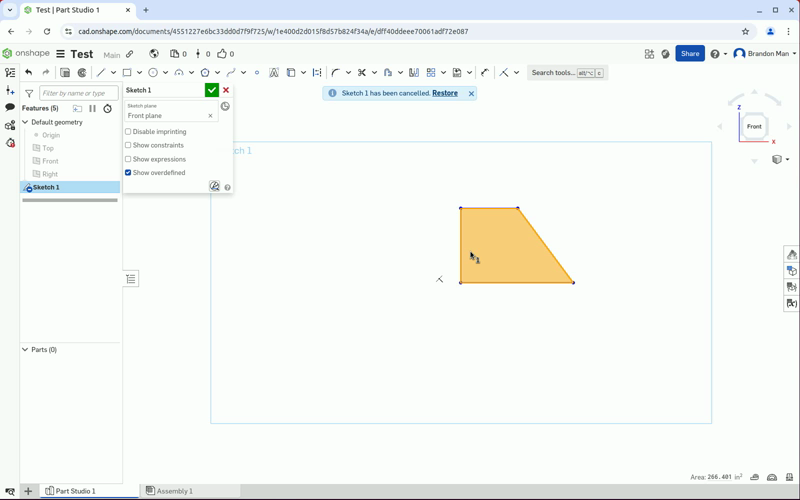
mouse_move(73, 352)
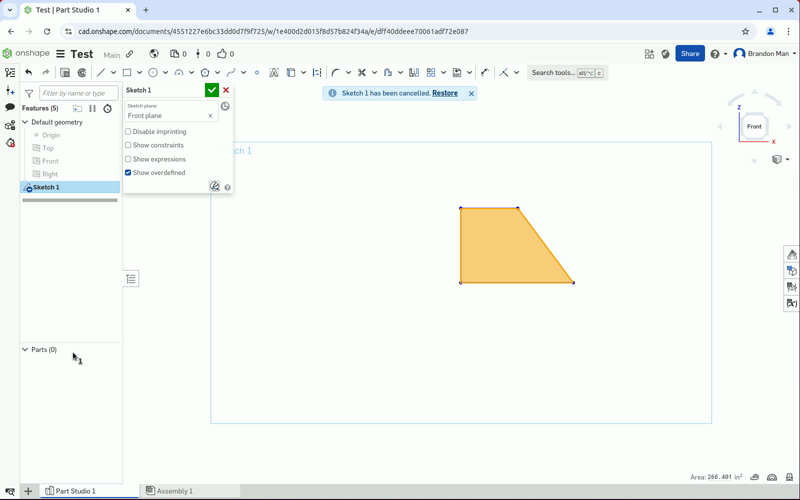
key(shift+y)
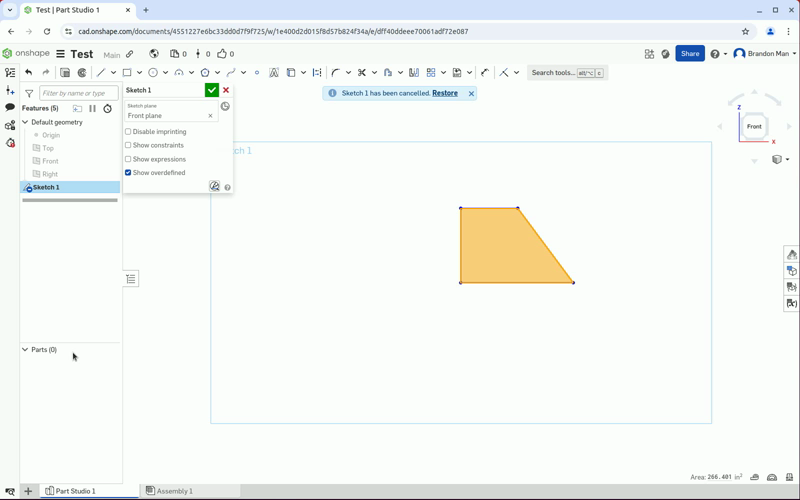
key(shift+e)
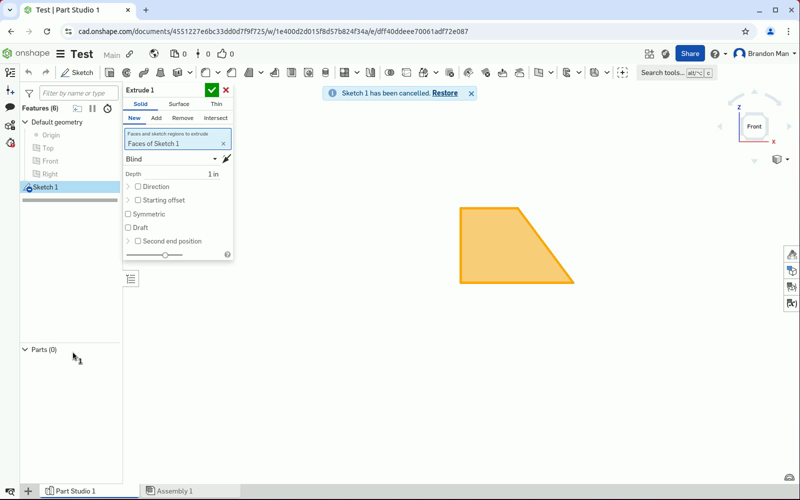
mouse_move(143, 106)
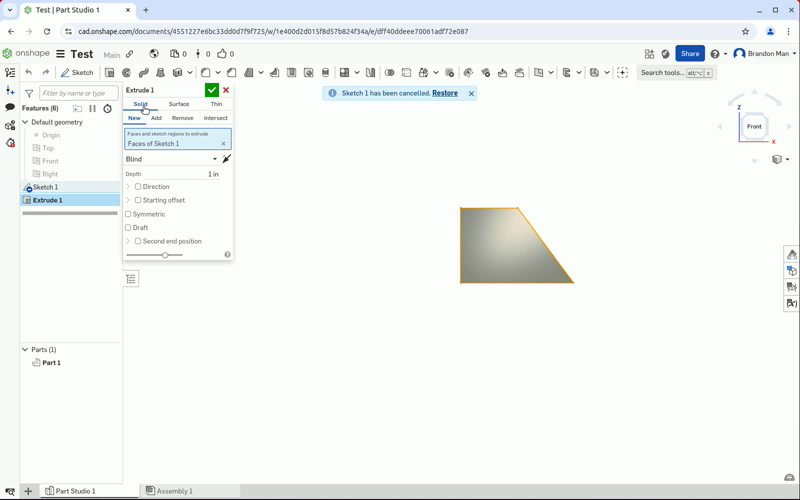
click(143, 106)
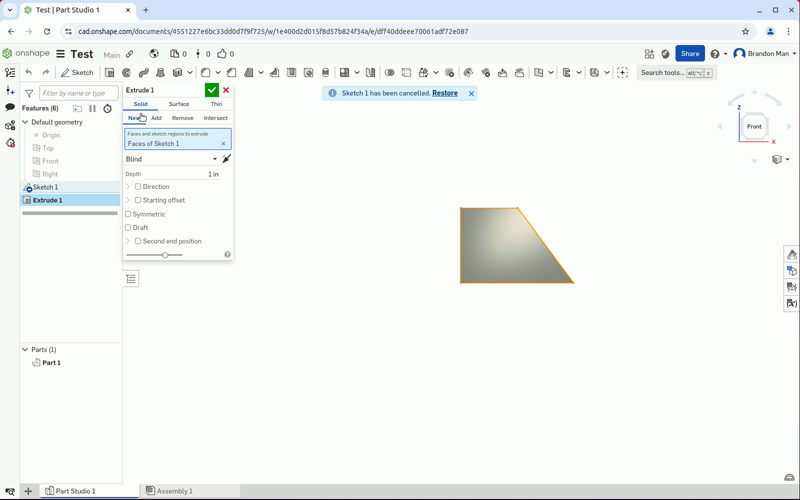
mouse_move(137, 120)
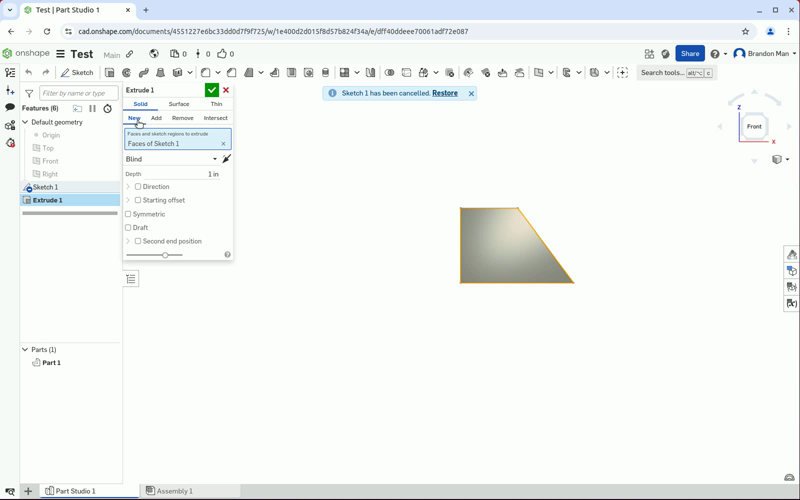
click(137, 120)
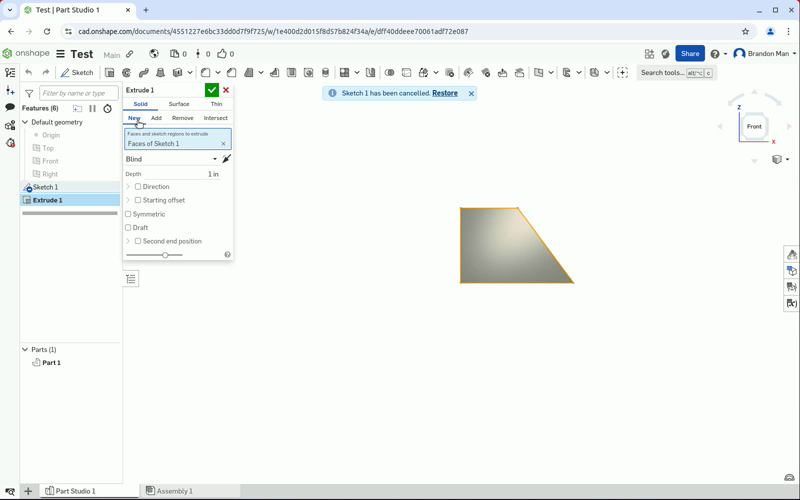
key(tab, 4)
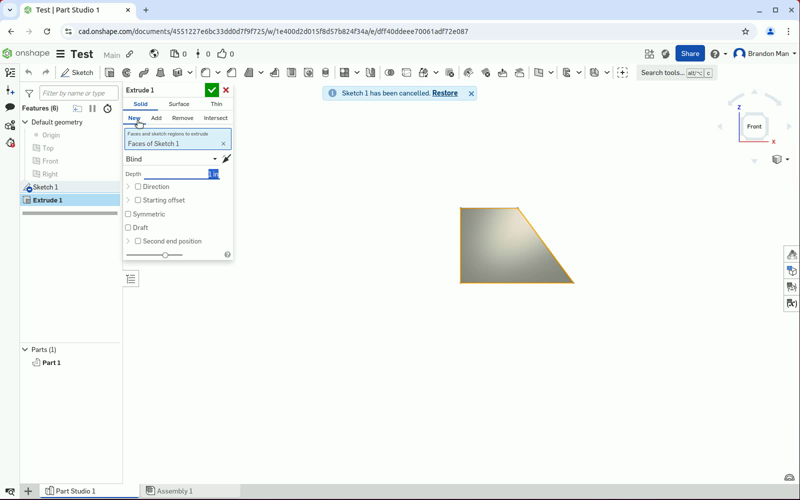
text(-15.405)
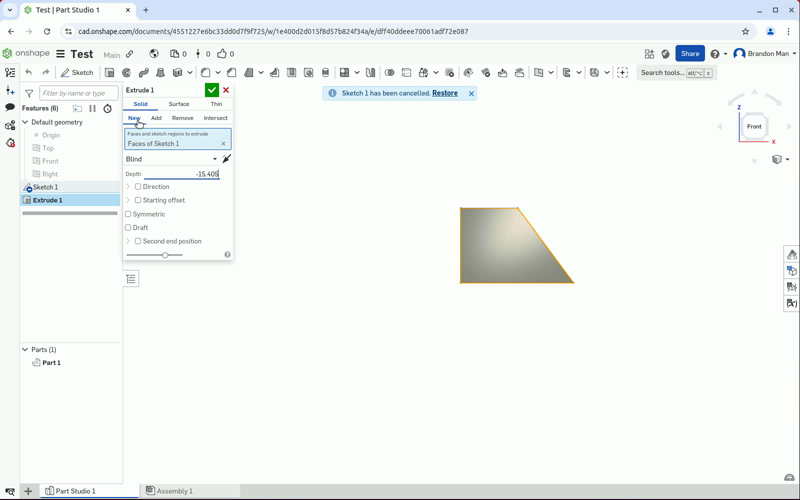
key(enter)
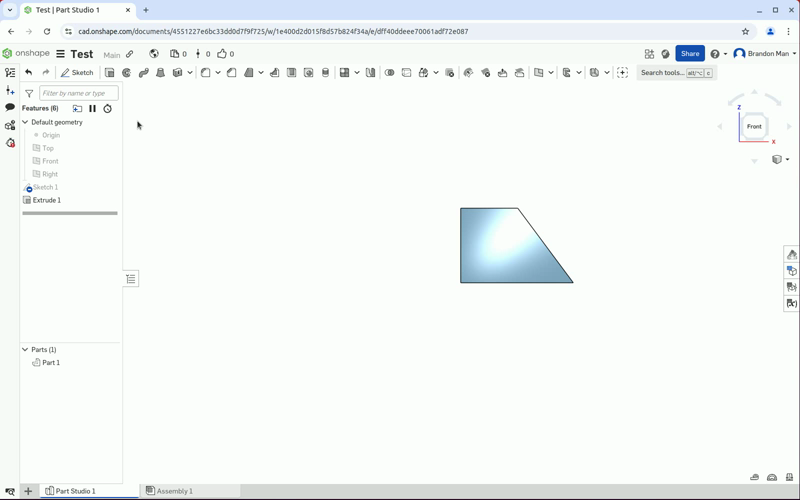
key(shift+h)
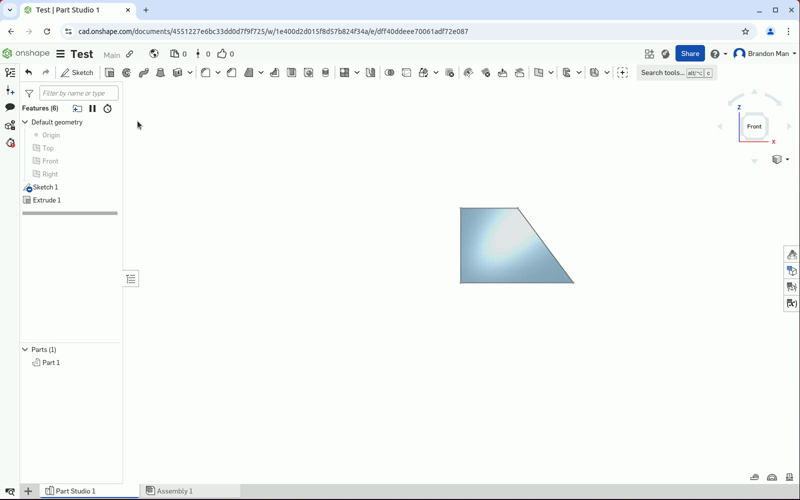
key(shift+h)
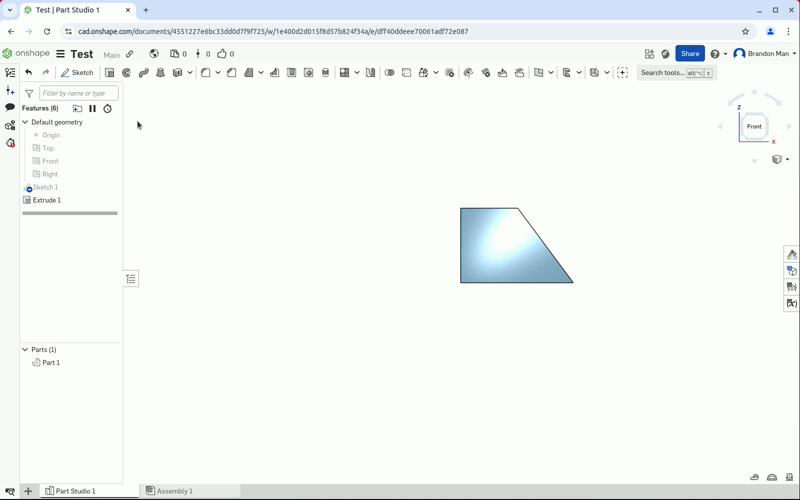
mouse_move(73, 189)
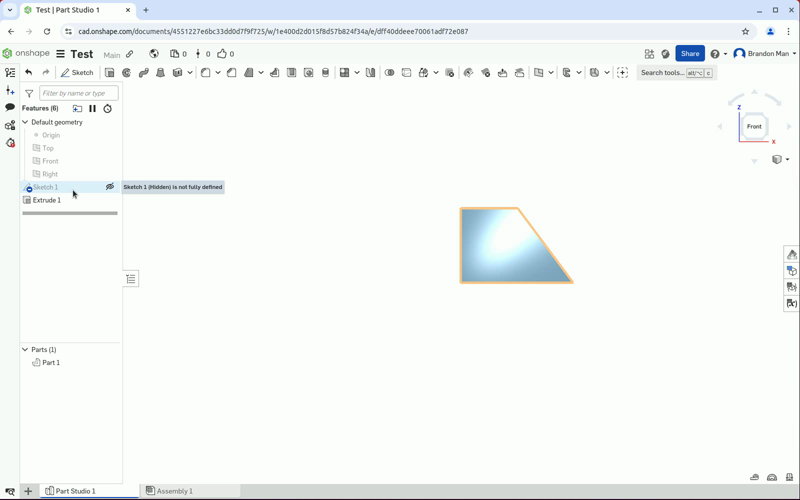
click(73, 189)
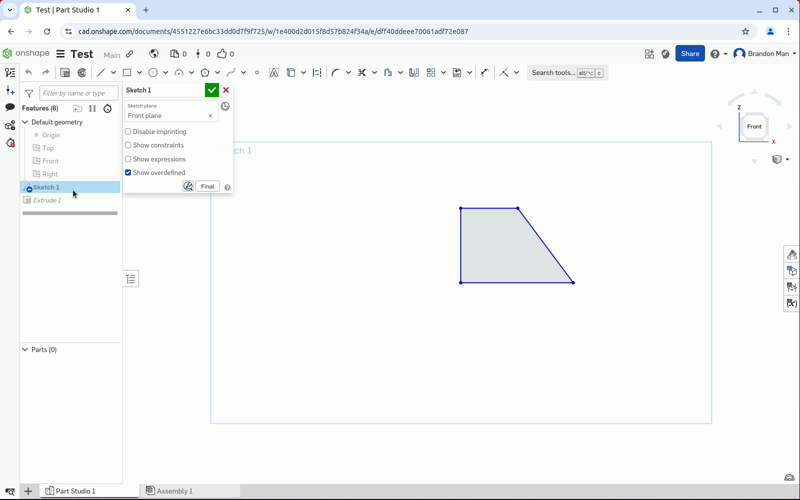
mouse_move(229, 92)
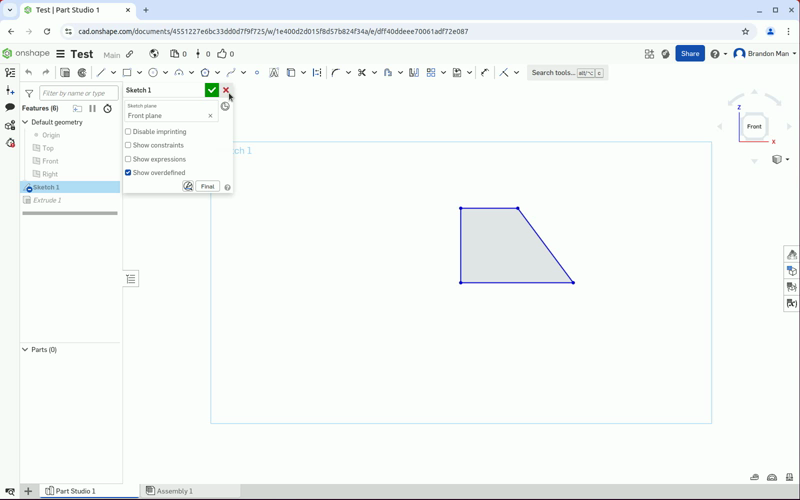
click(229, 92)
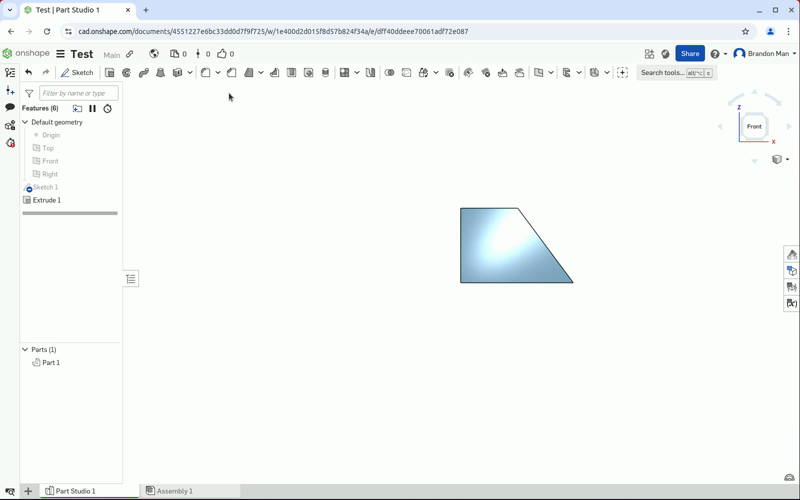
mouse_move(73, 352)
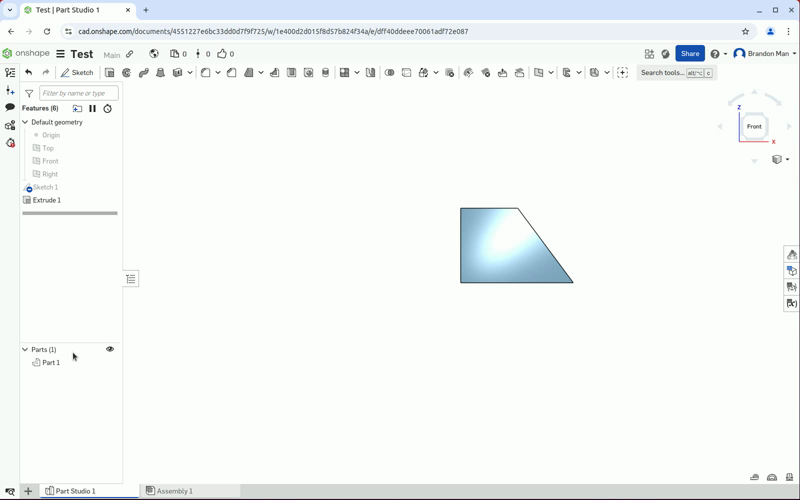
key(y)
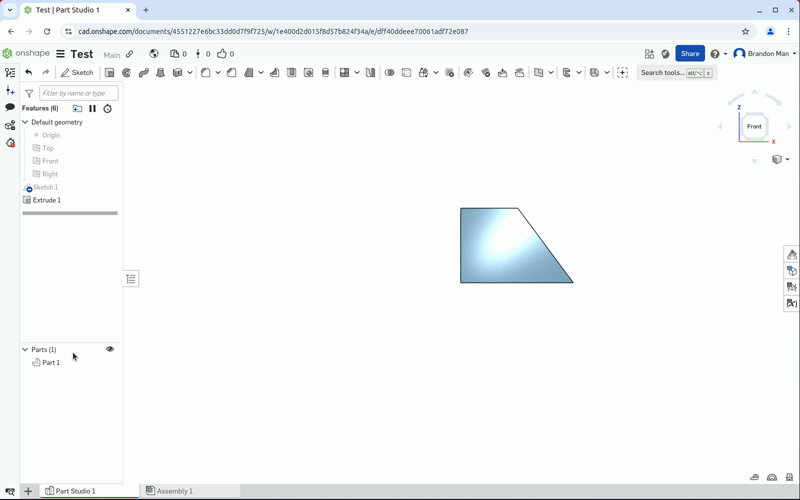
key(shift+p)
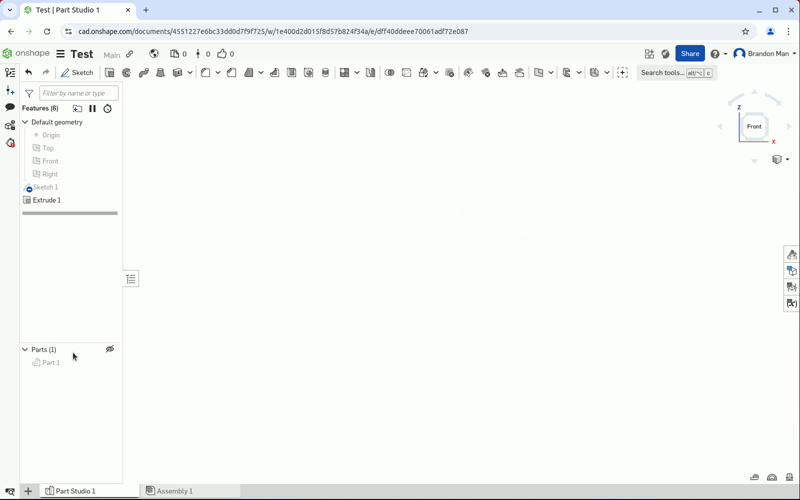
key(space)
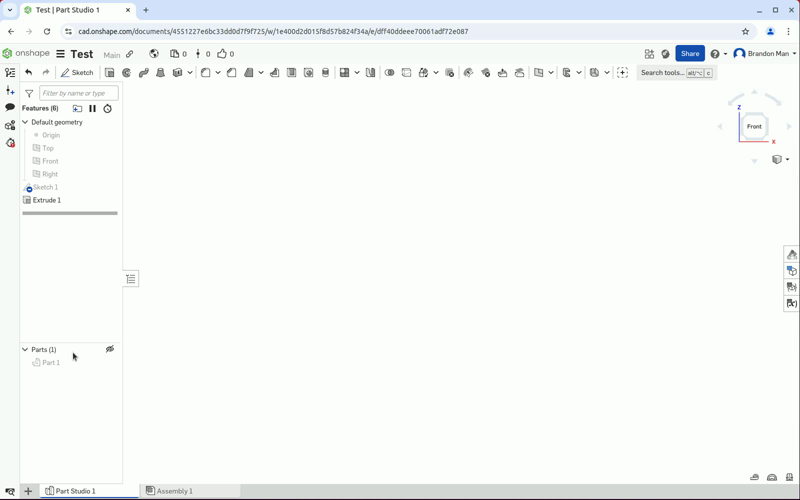
key_down(shift)
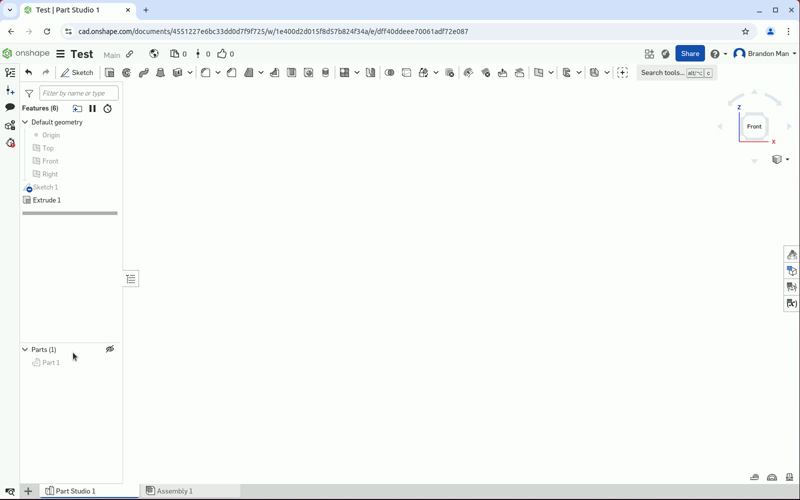
key(down)
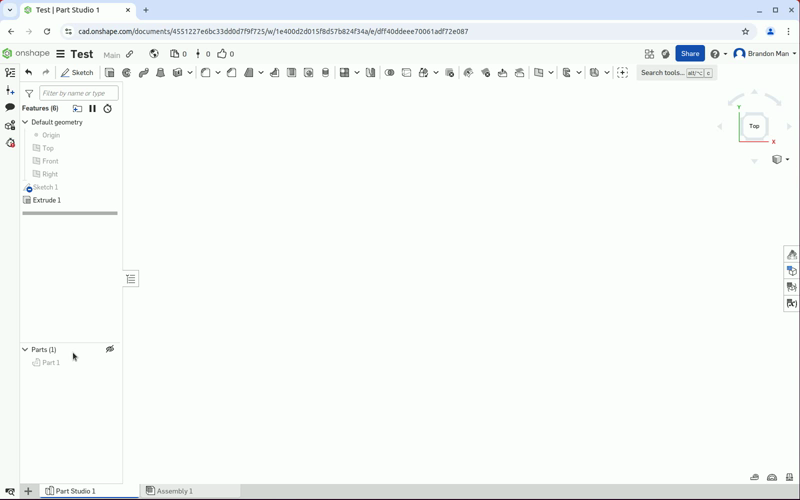
key_up(shift)
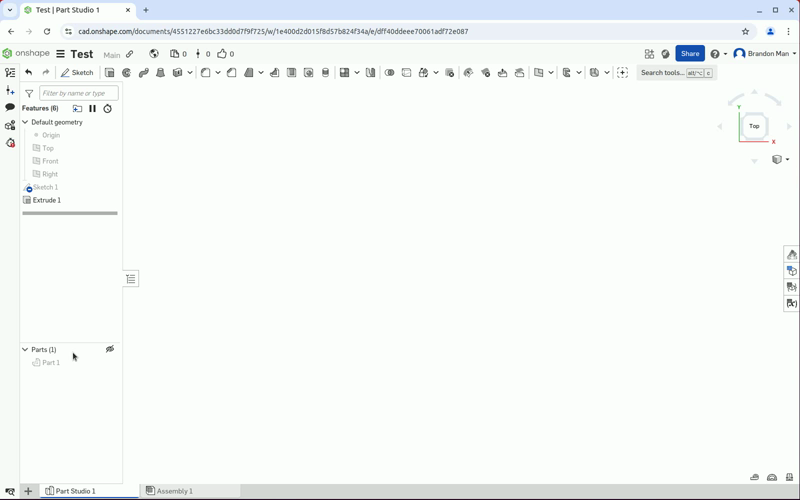
mouse_move(73, 352)
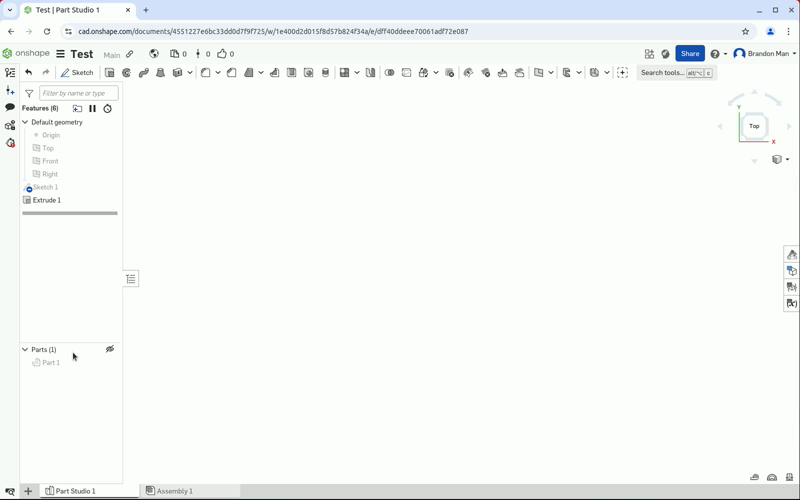
key(shift+y)
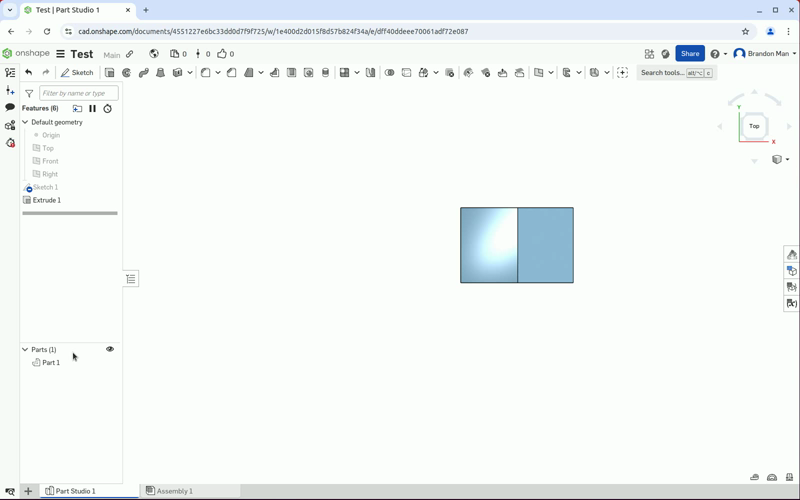
mouse_move(541, 75)
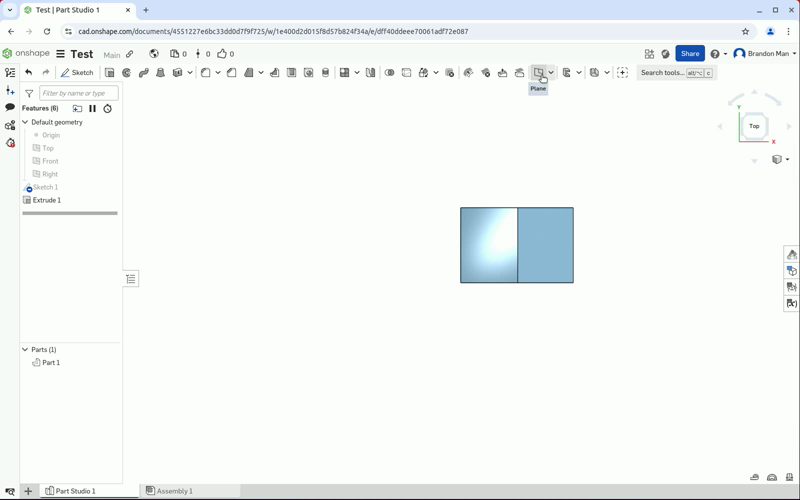
click(541, 75)
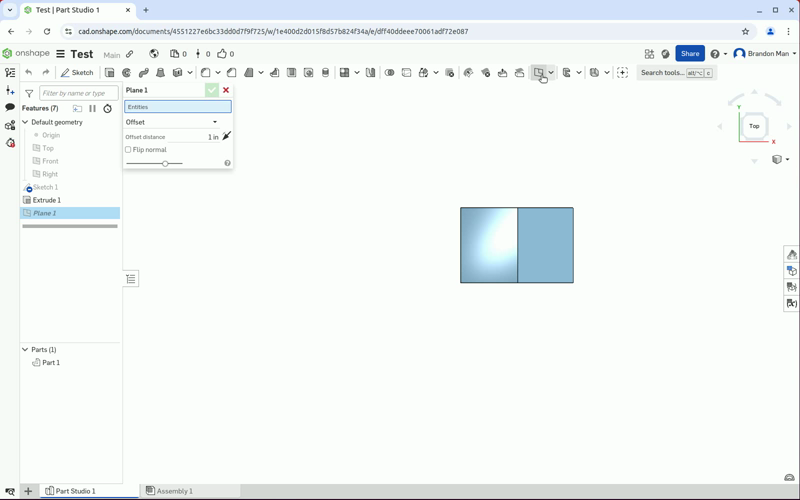
mouse_move(73, 150)
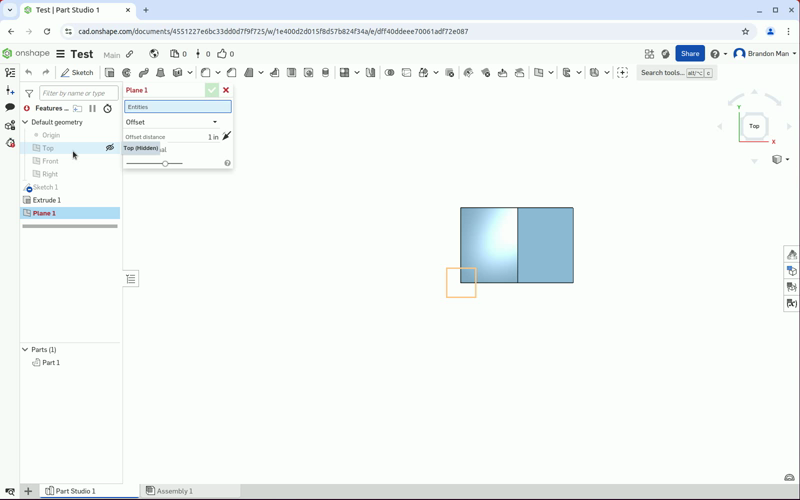
click(73, 150)
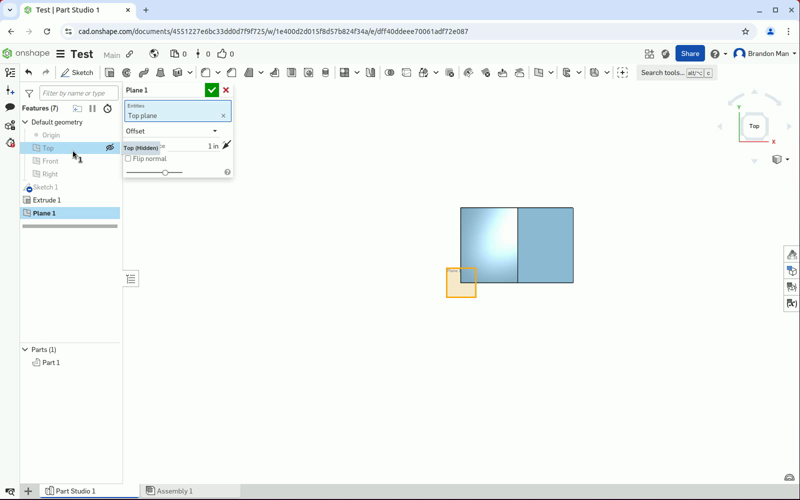
key(tab, 2)
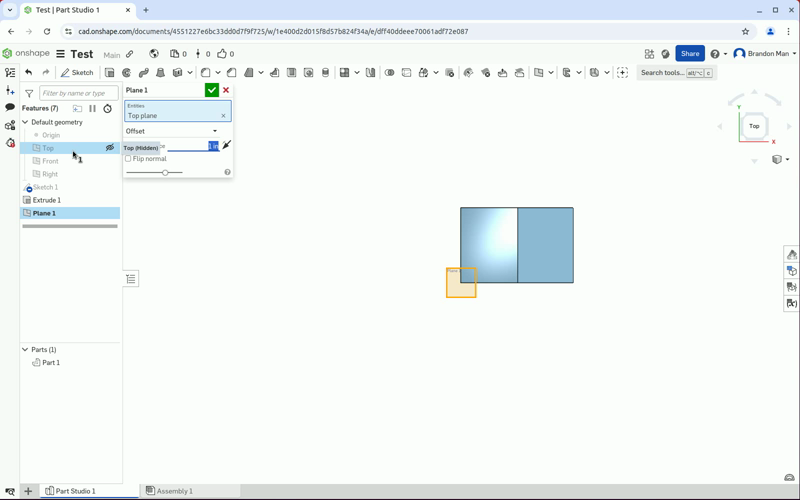
text(15.405)
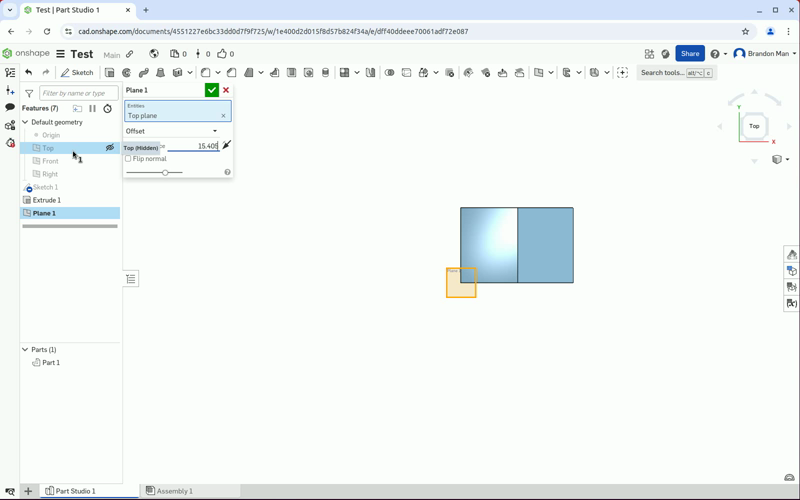
key(enter, 2)
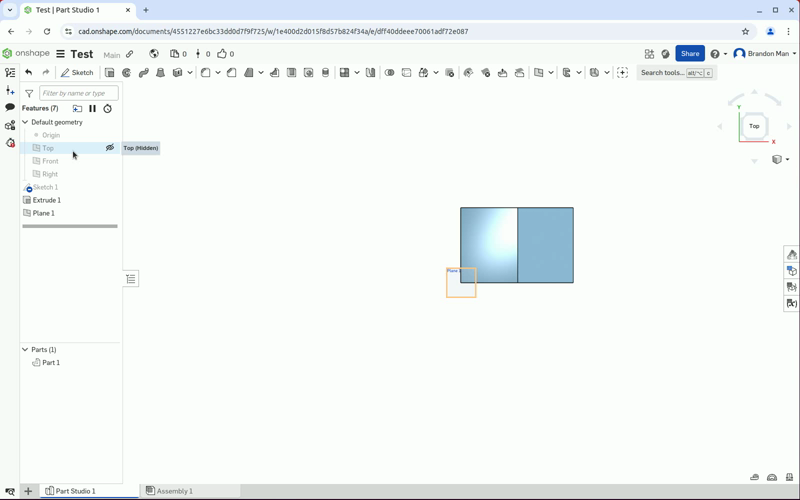
key(shift+s)
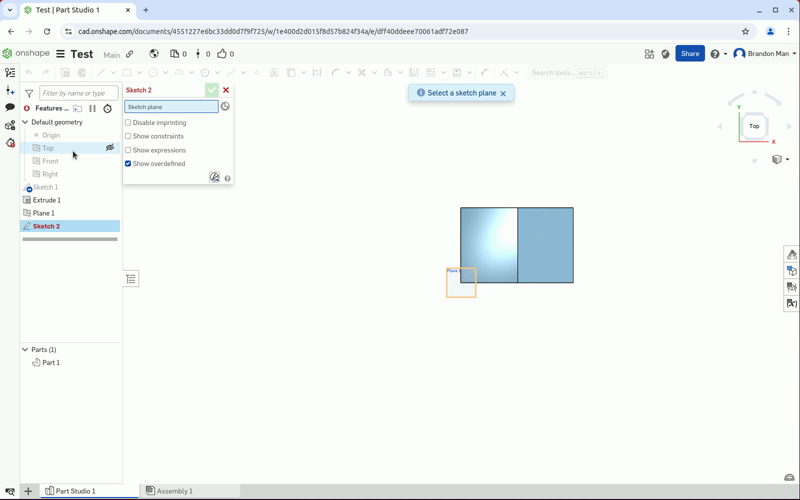
mouse_move(73, 215)
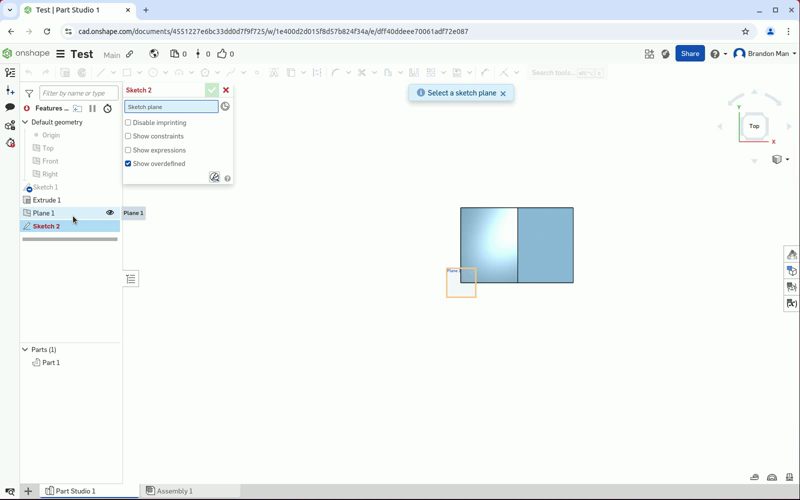
click(73, 215)
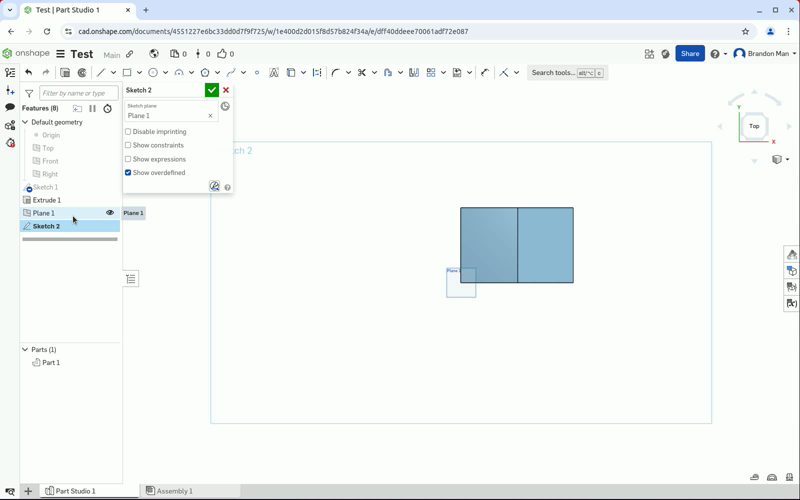
mouse_move(73, 352)
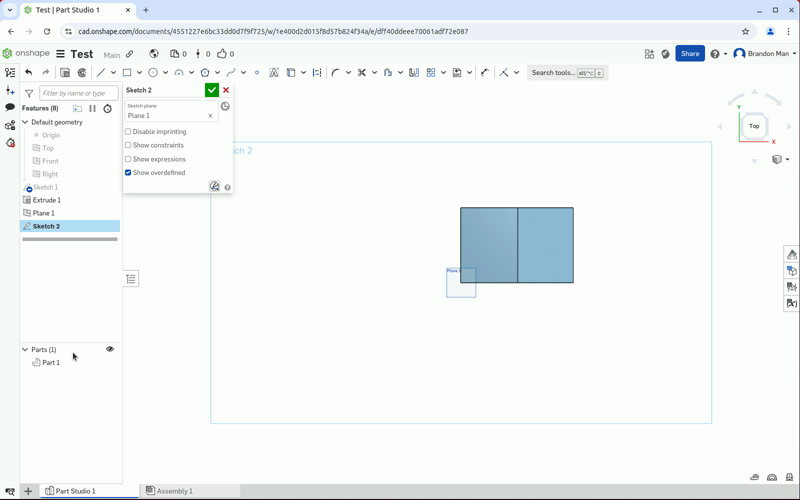
key(y)
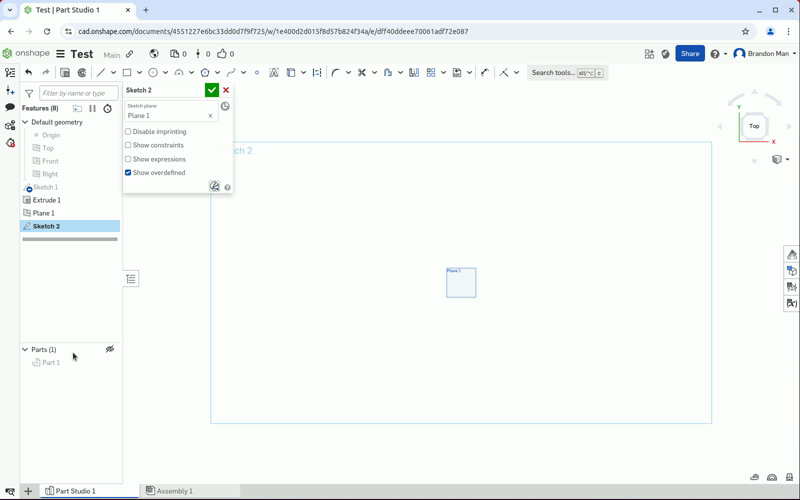
key(l)
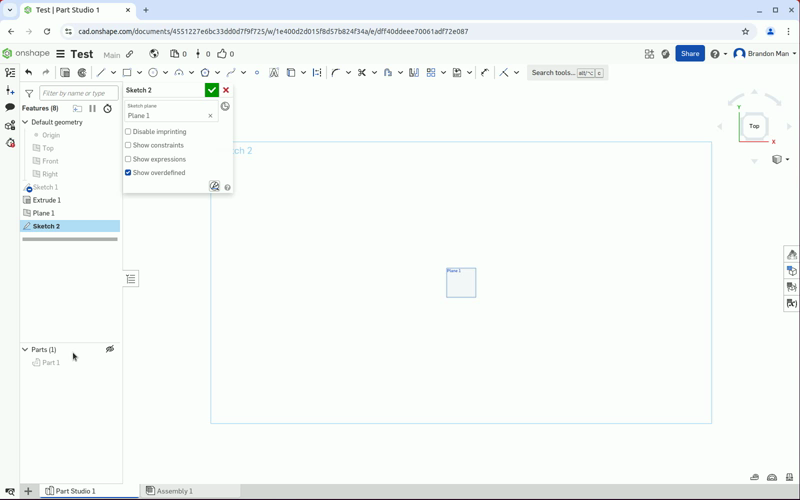
key_down(shift)
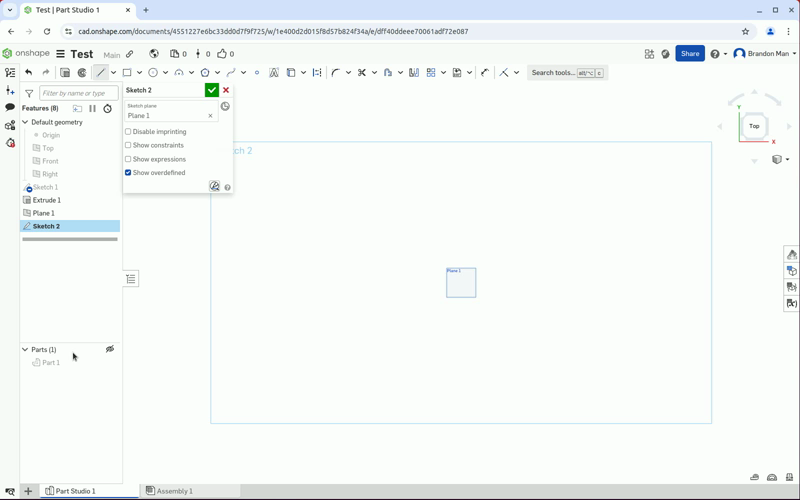
mouse_move(460, 264)
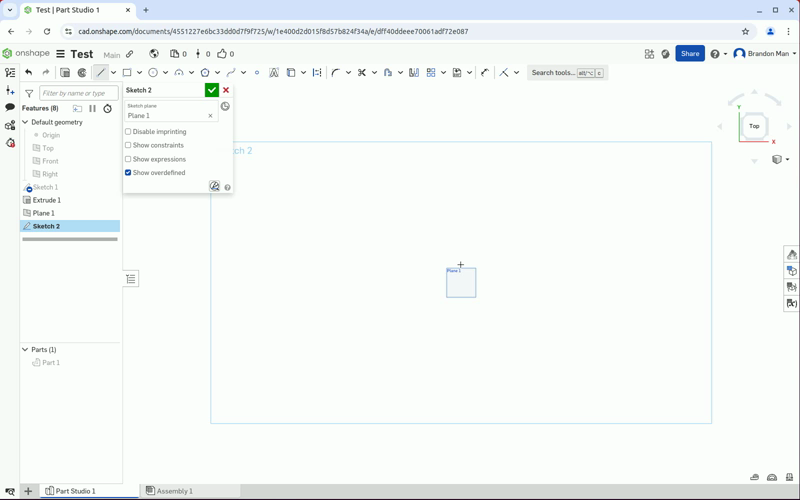
click(460, 264)
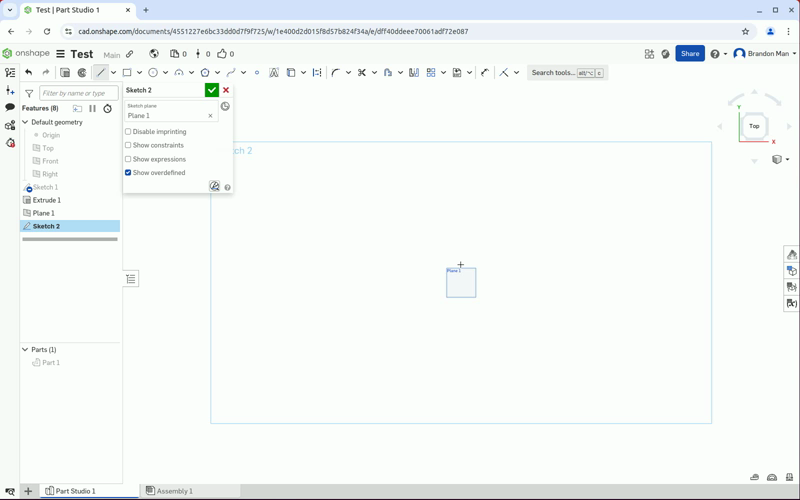
key_up(shift)
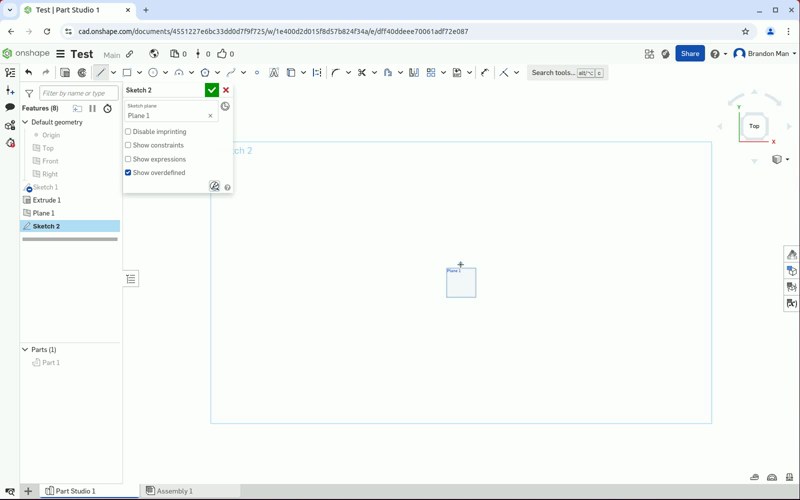
key_down(shift)
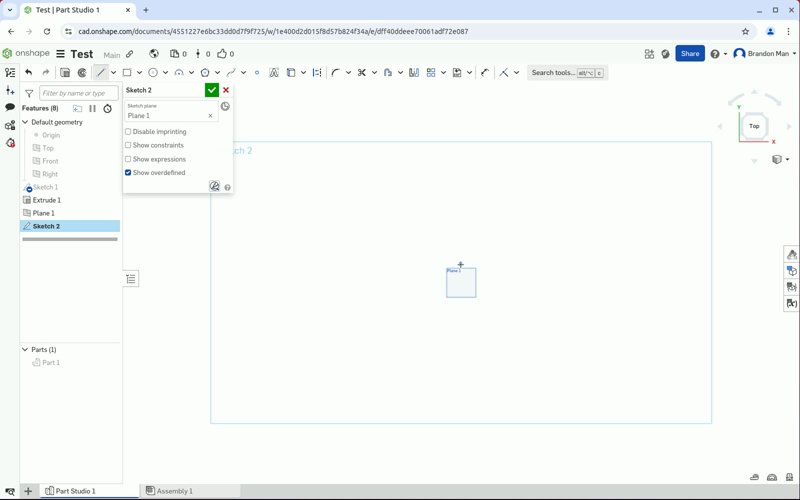
mouse_move(490, 264)
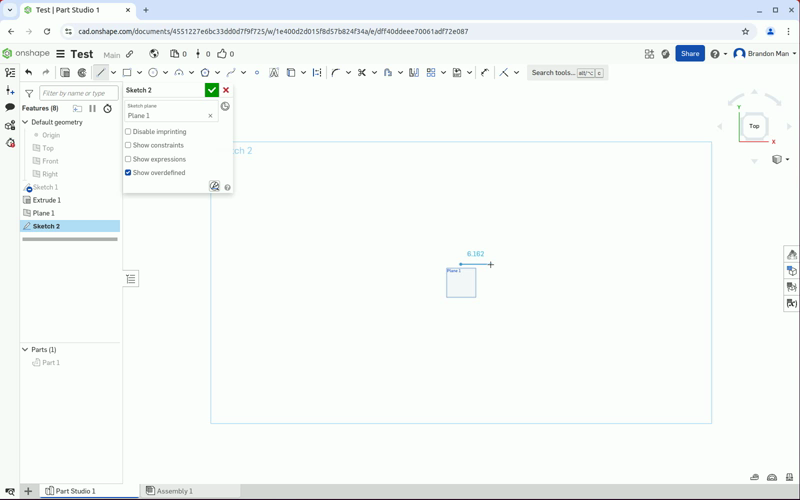
mouse_move(517, 264)
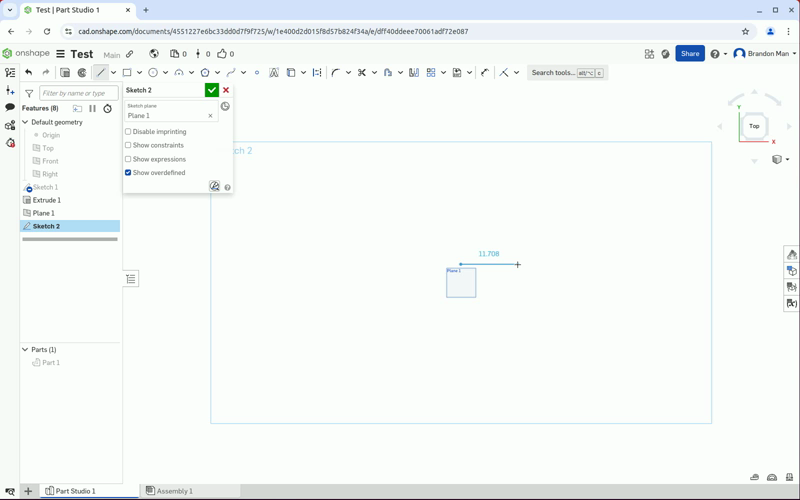
click(517, 264)
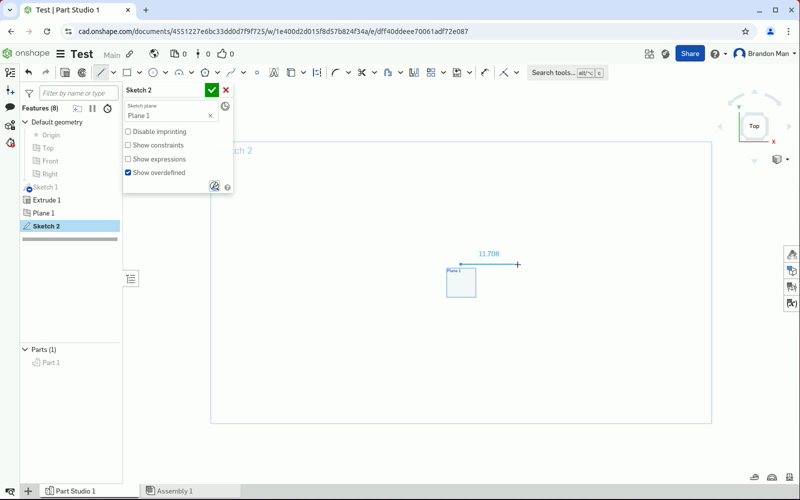
key_up(shift)
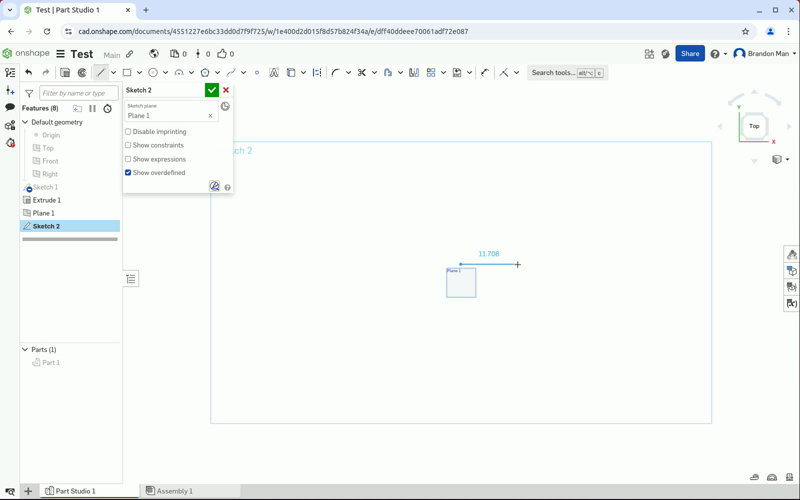
key_down(shift)
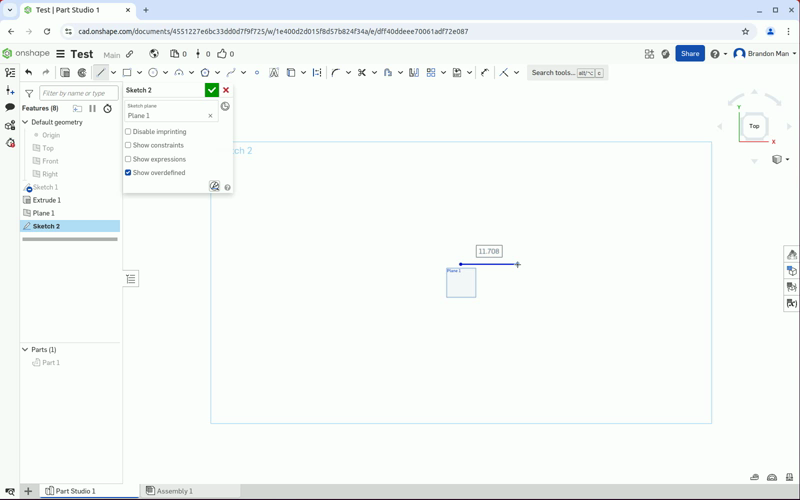
mouse_move(547, 264)
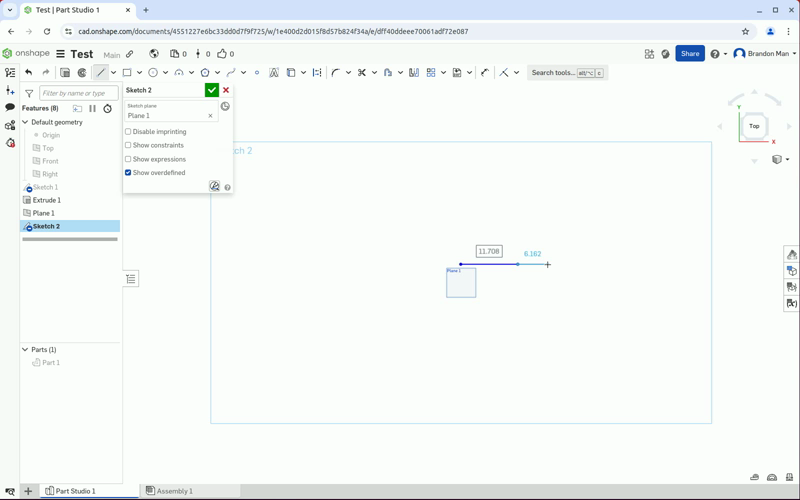
mouse_move(517, 226)
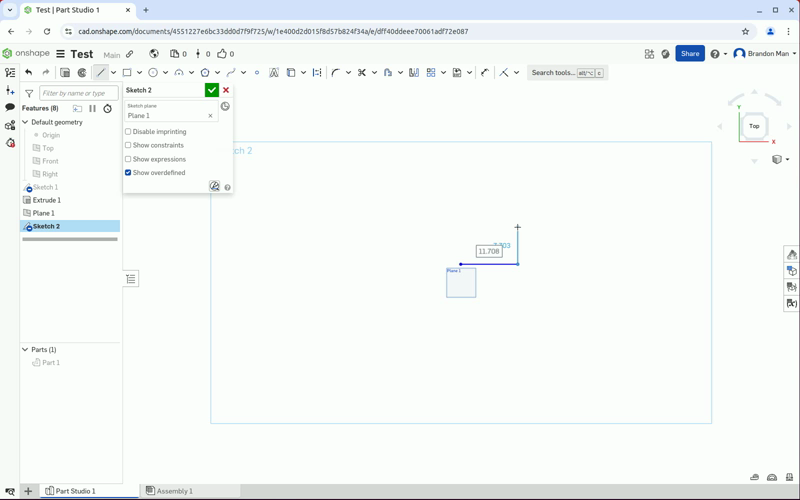
click(517, 226)
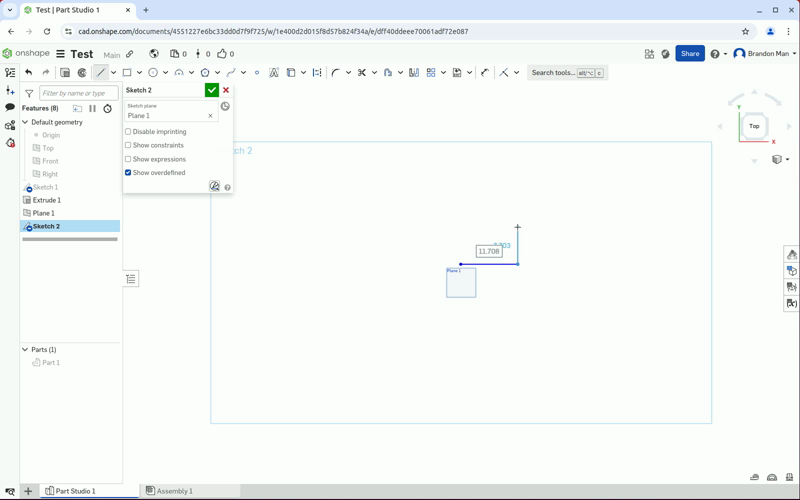
key_up(shift)
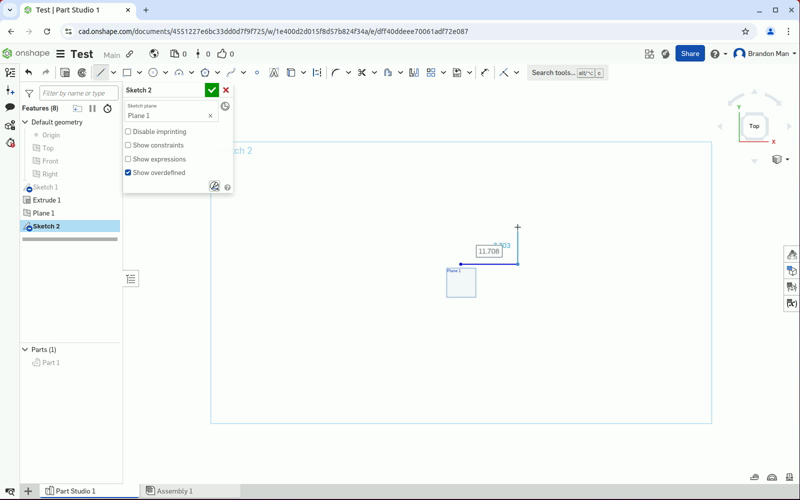
key_down(shift)
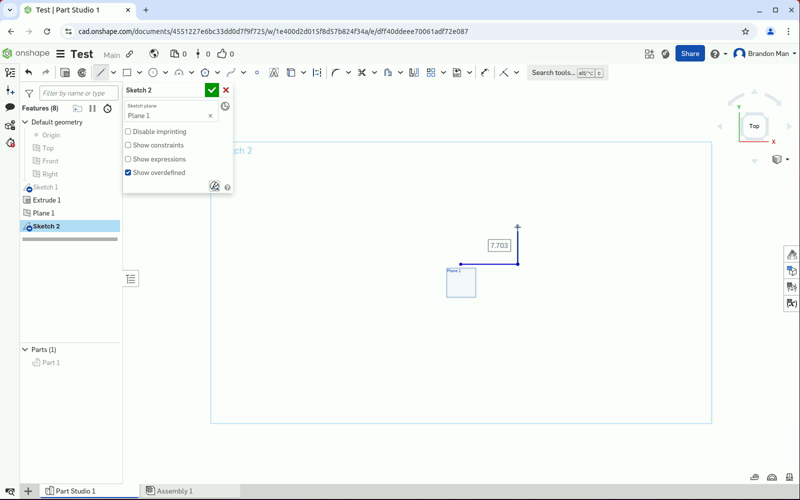
mouse_move(547, 226)
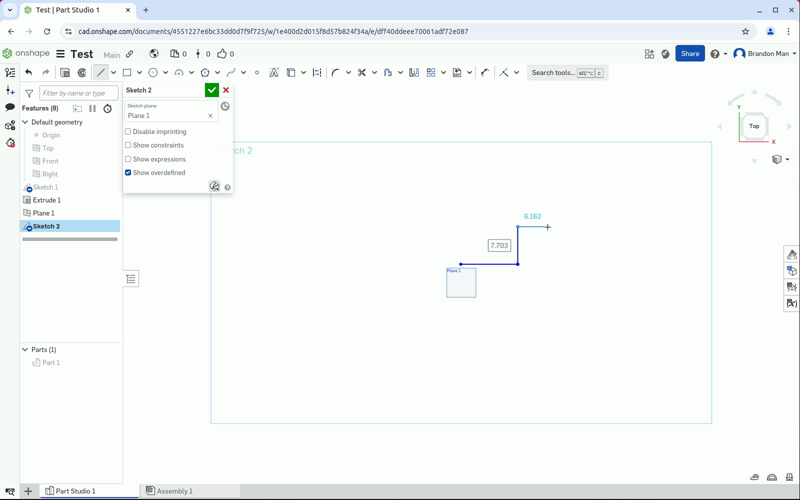
mouse_move(460, 226)
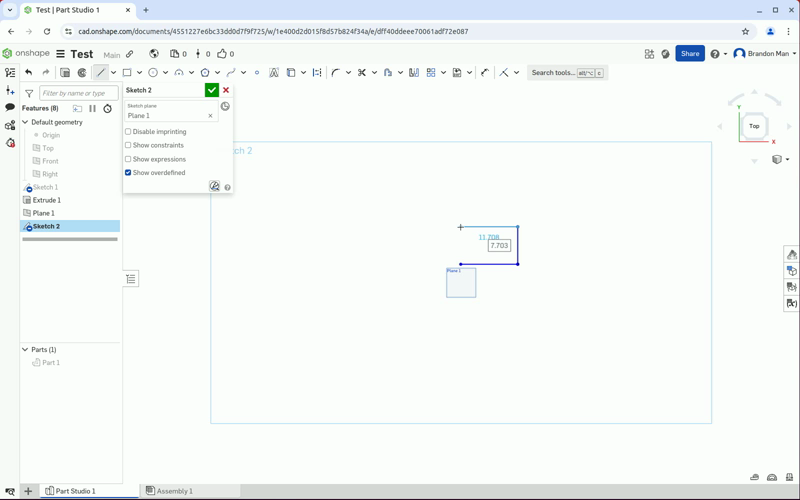
click(460, 226)
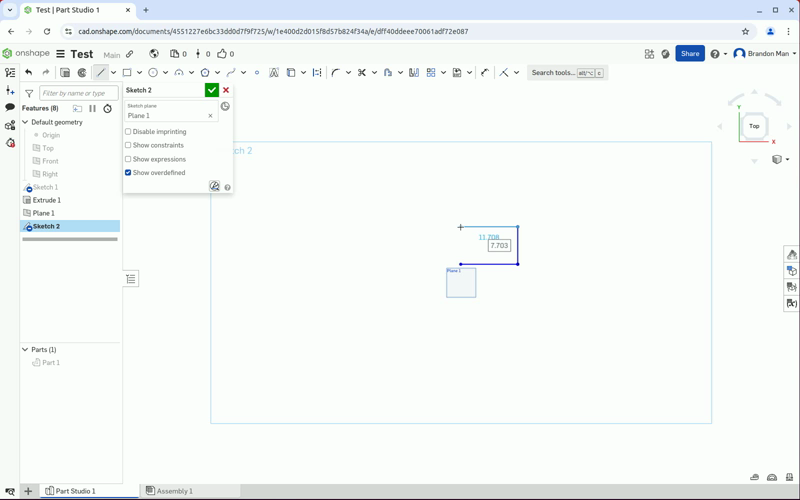
key_up(shift)
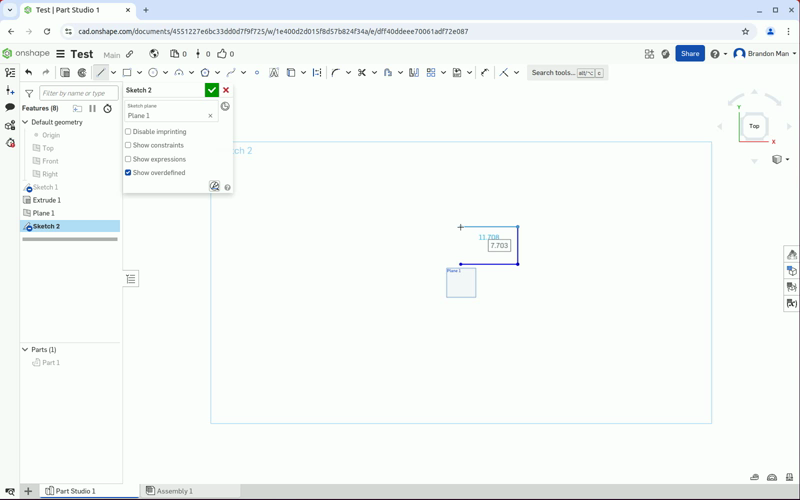
mouse_move(490, 226)
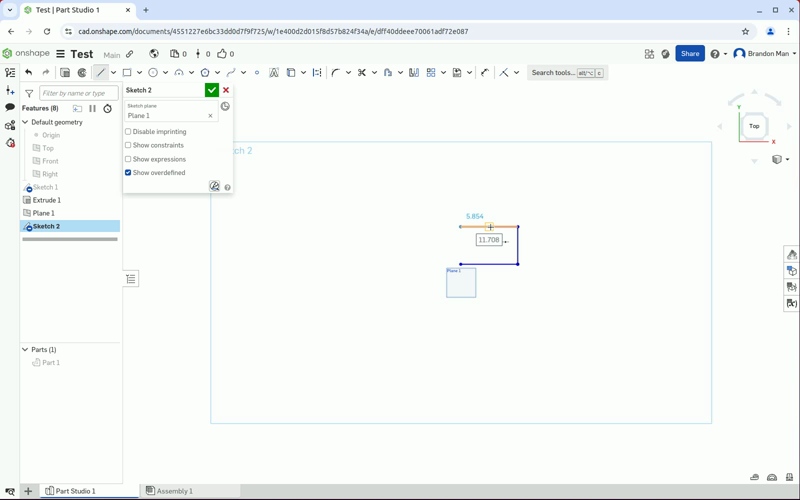
key_down(shift)
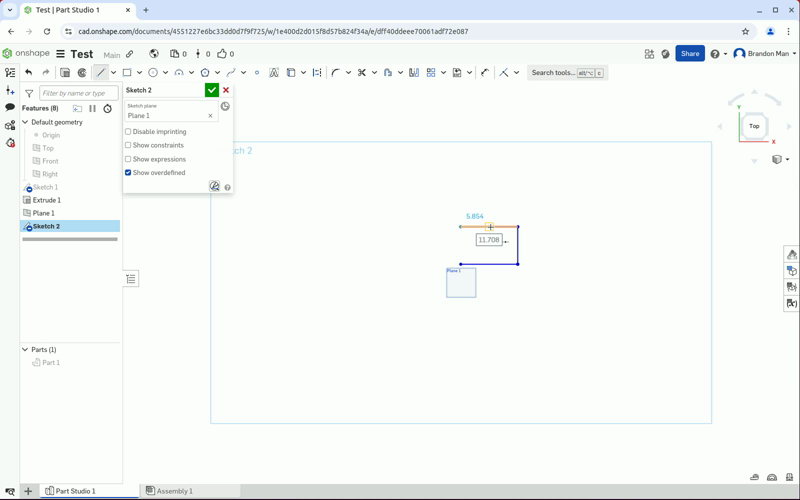
mouse_move(460, 264)
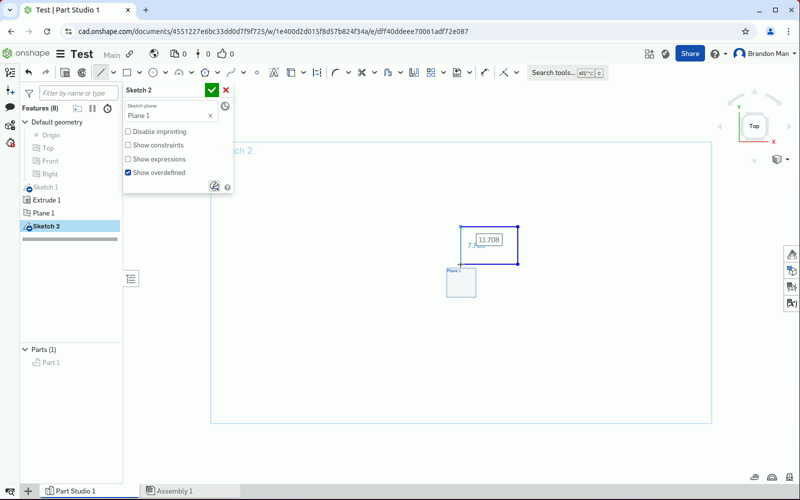
key_up(shift)
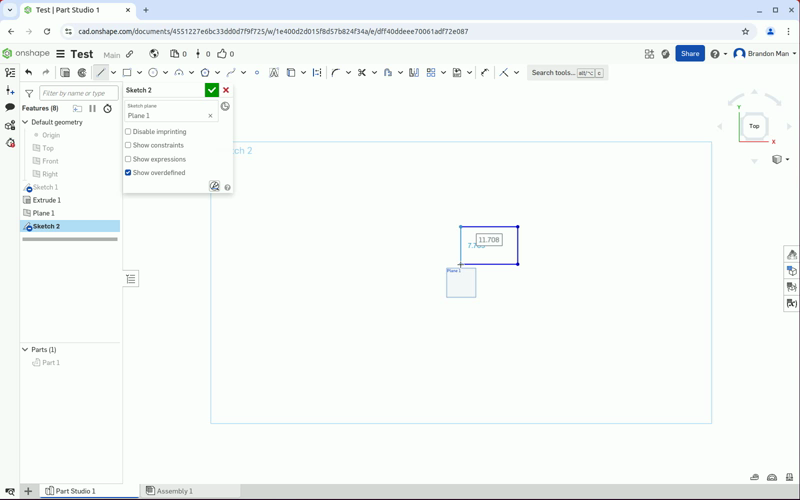
click(460, 264)
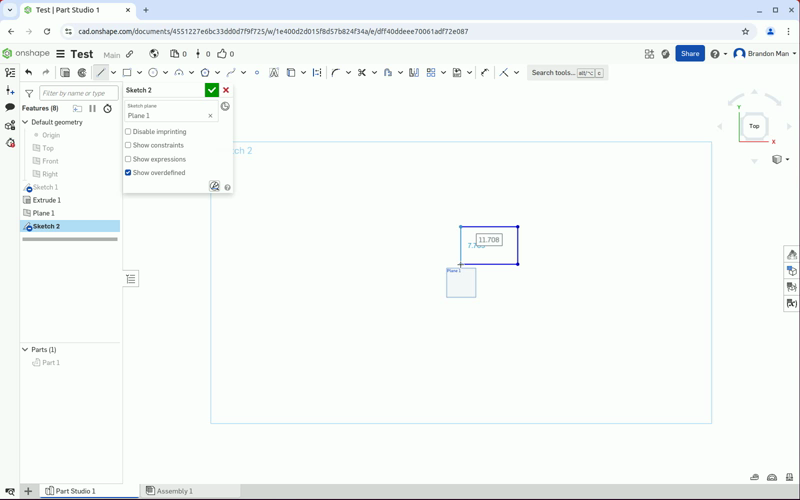
key(esc)
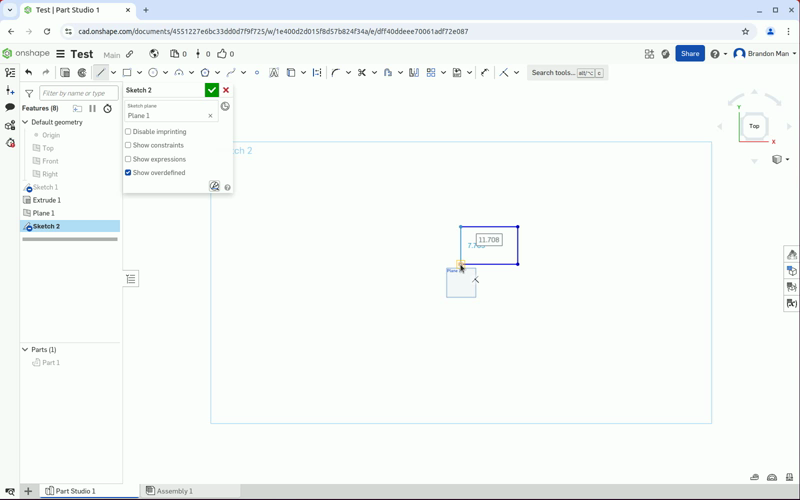
mouse_move(498, 234)
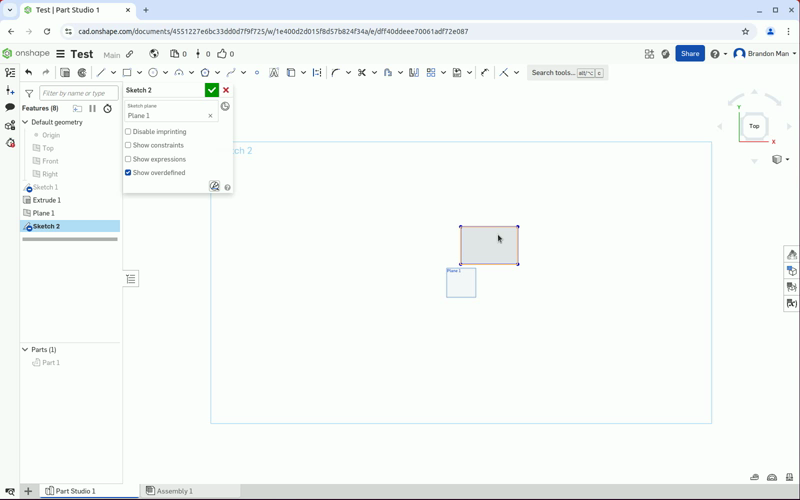
click(498, 234)
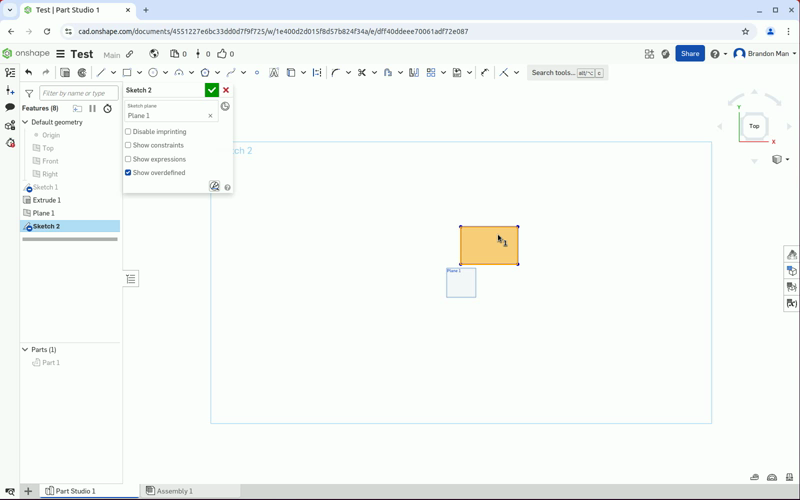
mouse_move(73, 352)
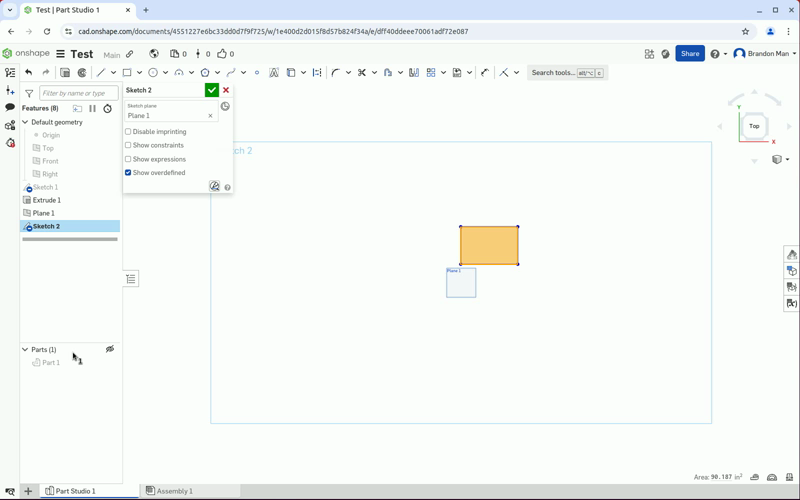
key(shift+y)
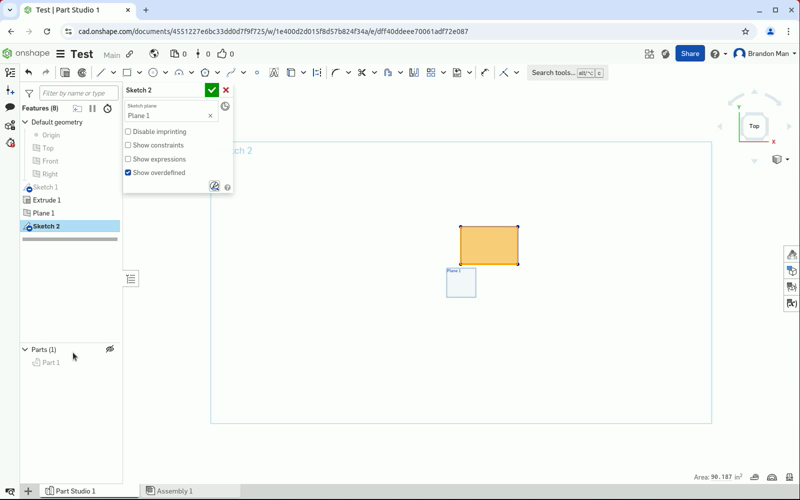
key(shift+e)
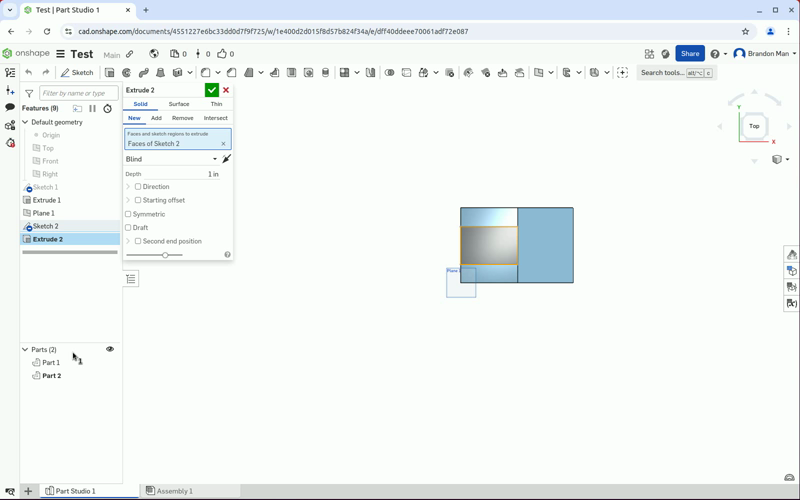
mouse_move(143, 106)
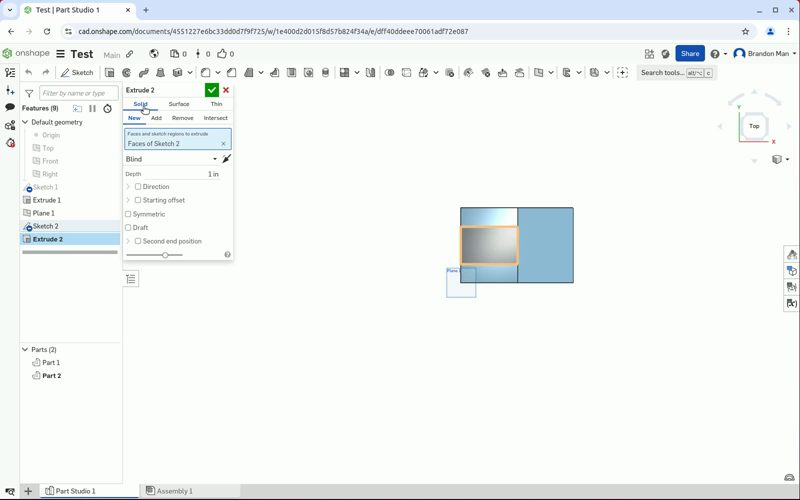
click(143, 106)
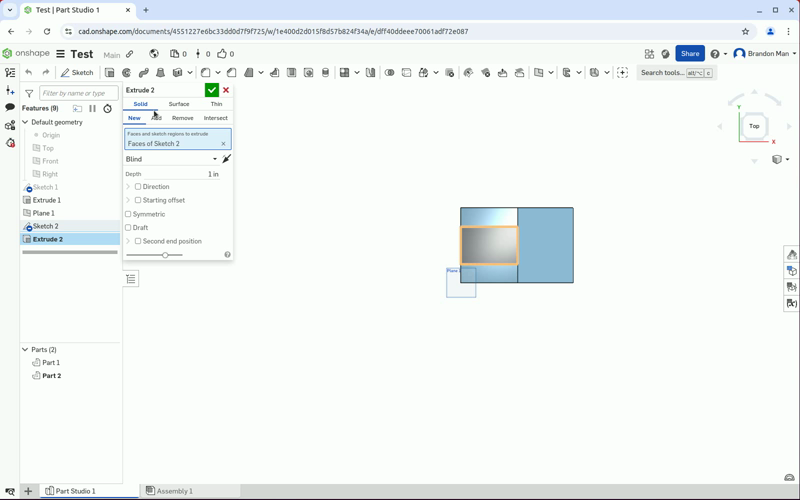
mouse_move(186, 120)
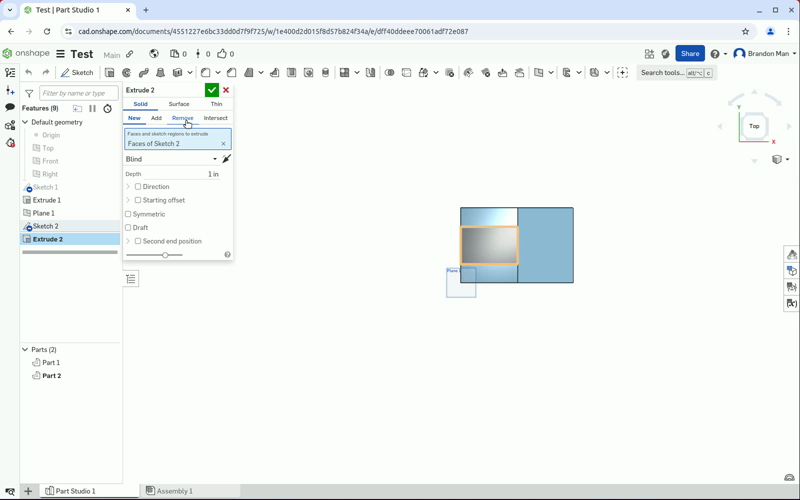
click(186, 120)
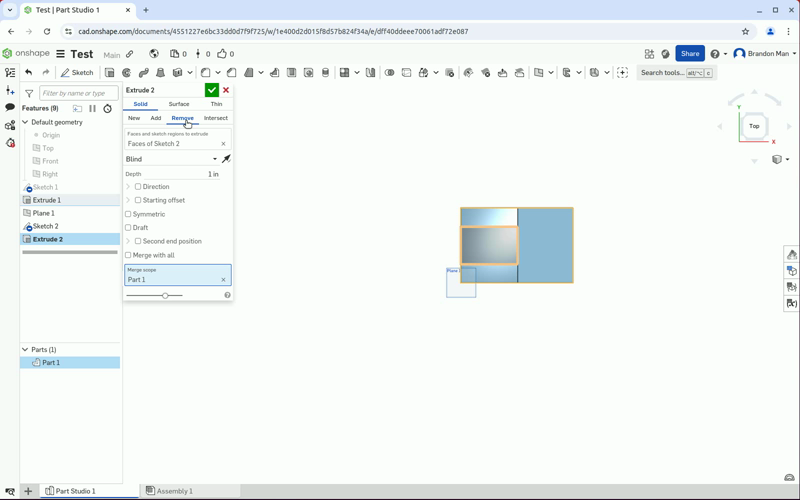
key(tab, 4)
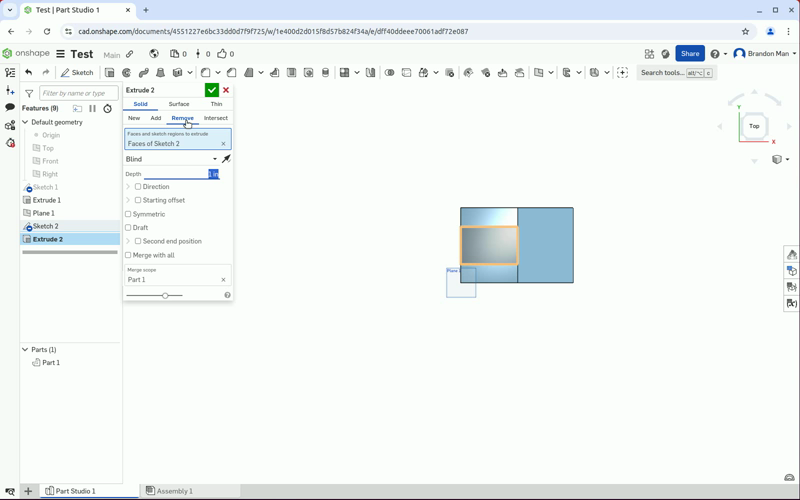
text(7.703)
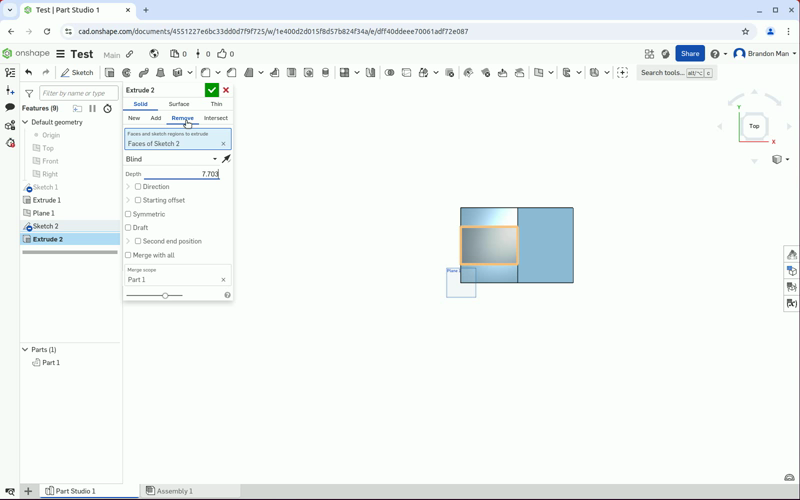
key(tab, 6)
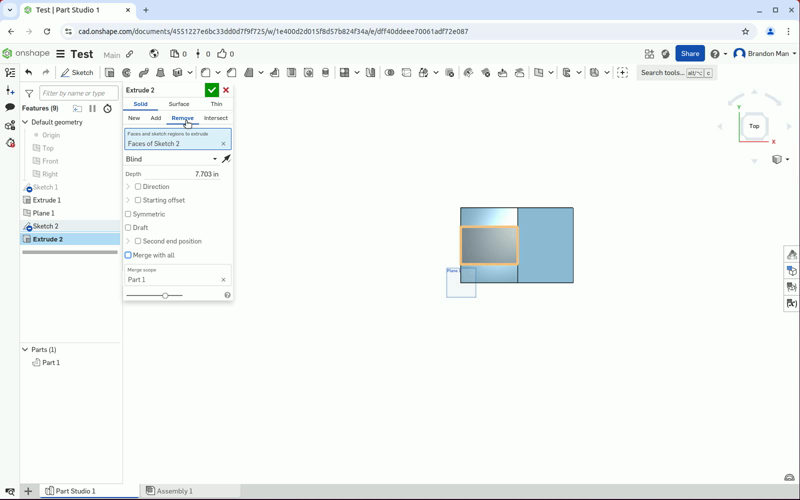
key(space)
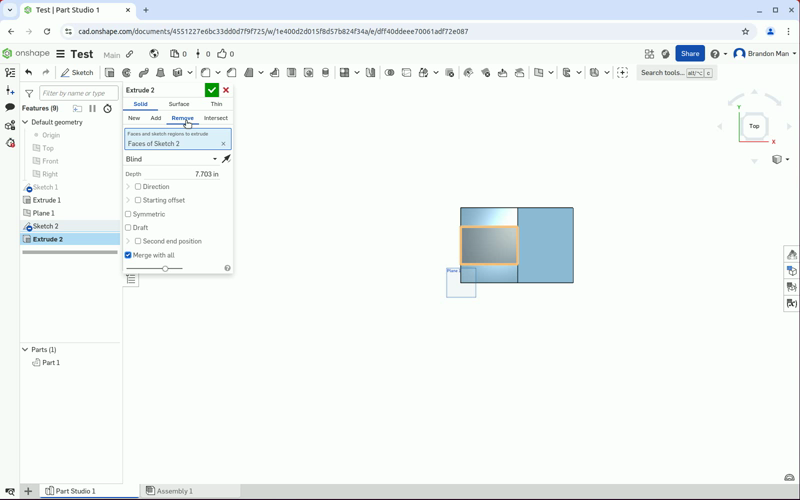
key(enter)
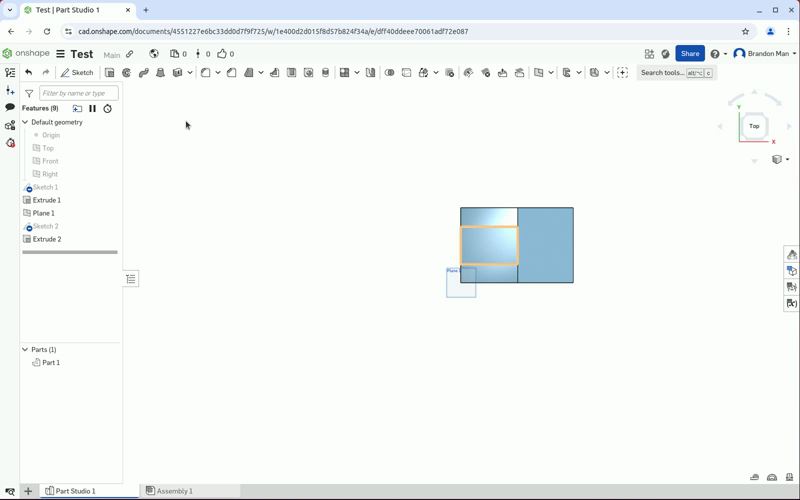
key(shift+h)
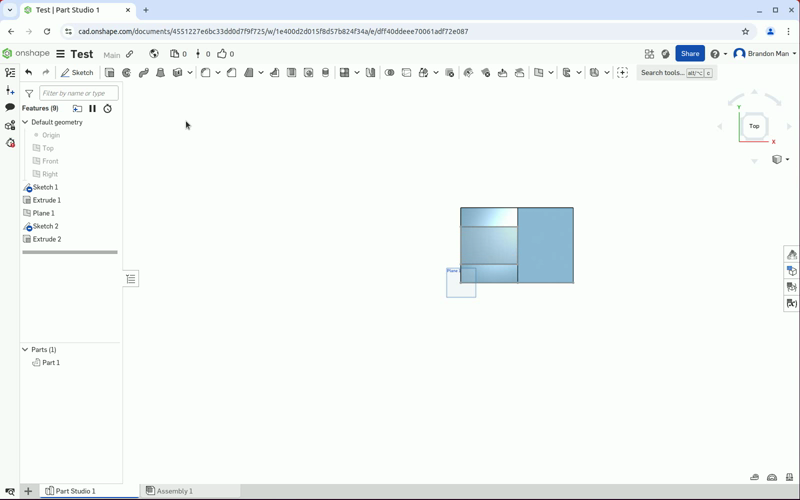
key(shift+h)
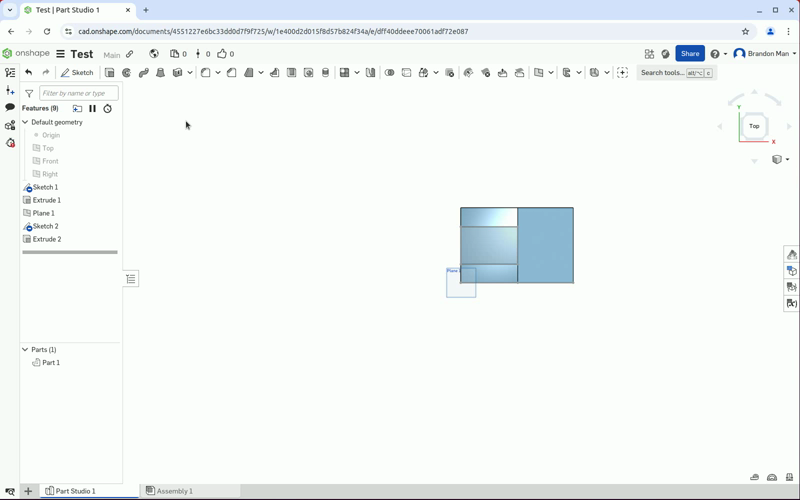
key(shift+7)
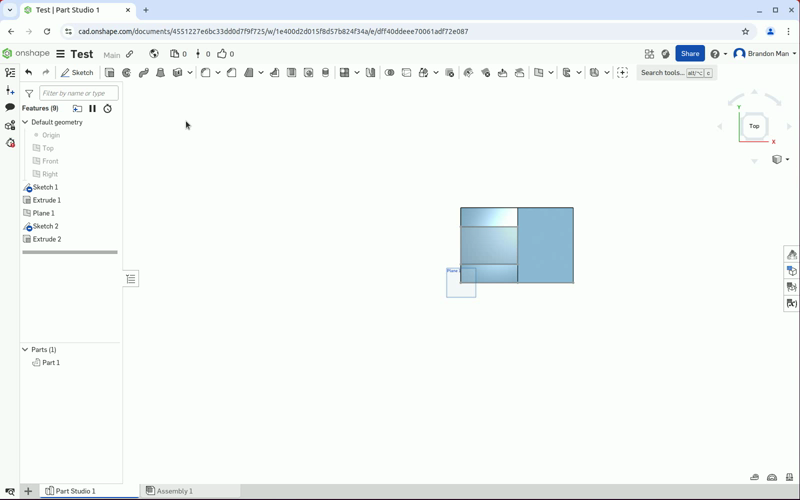
key(up, 3)
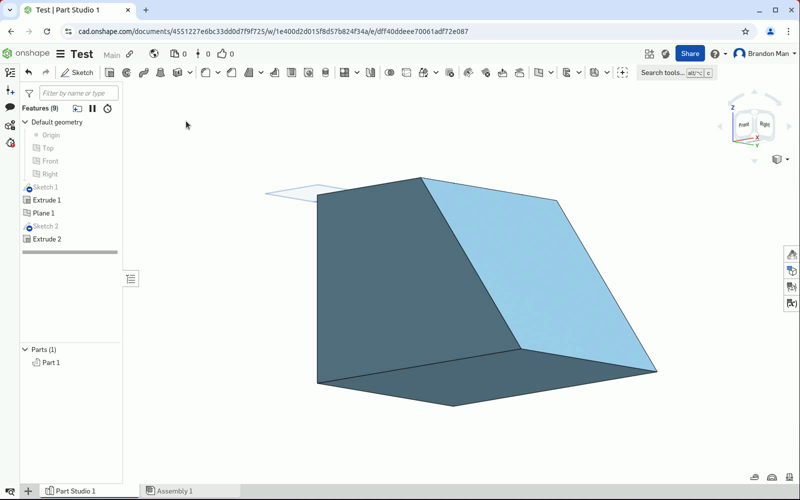
key(left, 3)
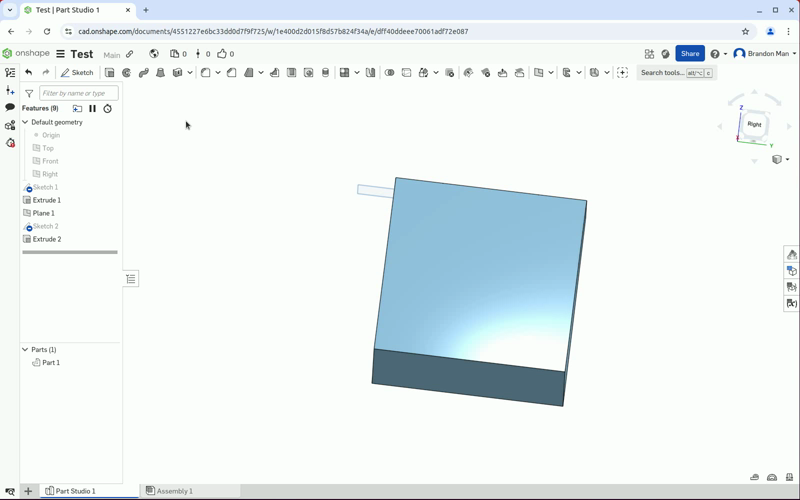
key(right, 3)
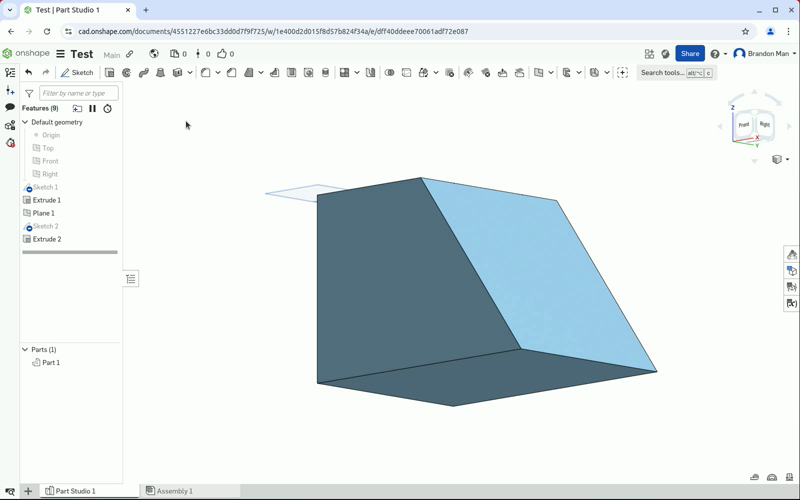
key(down, 3)
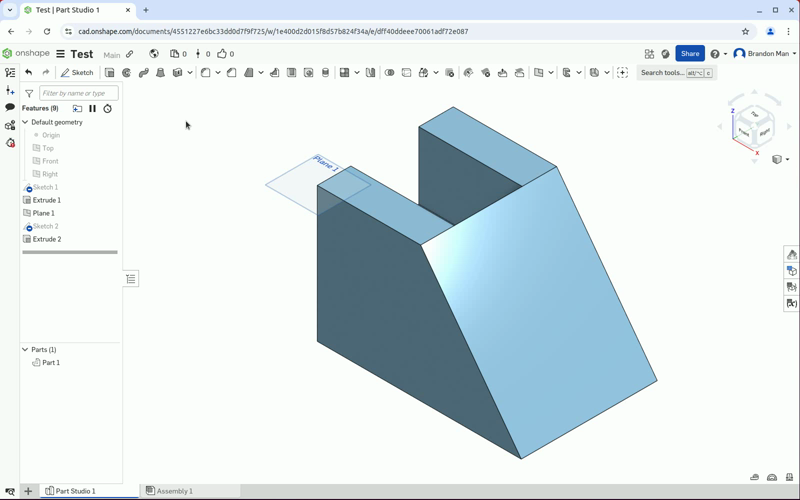
mouse_move(73, 189)
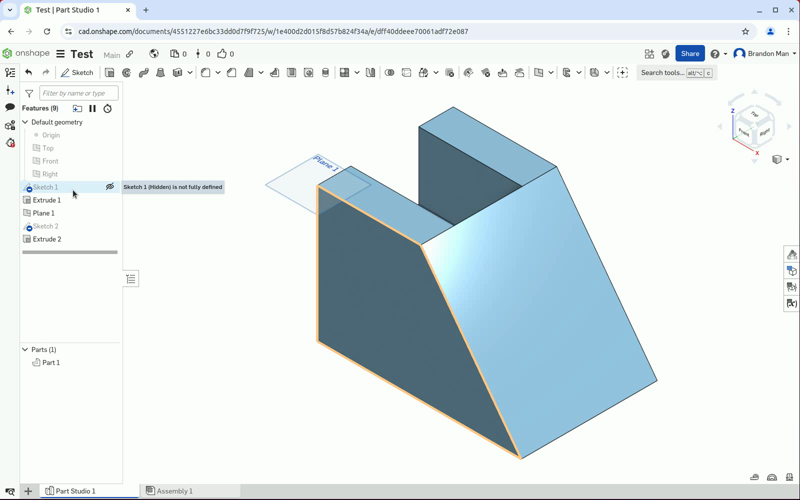
click(73, 189)